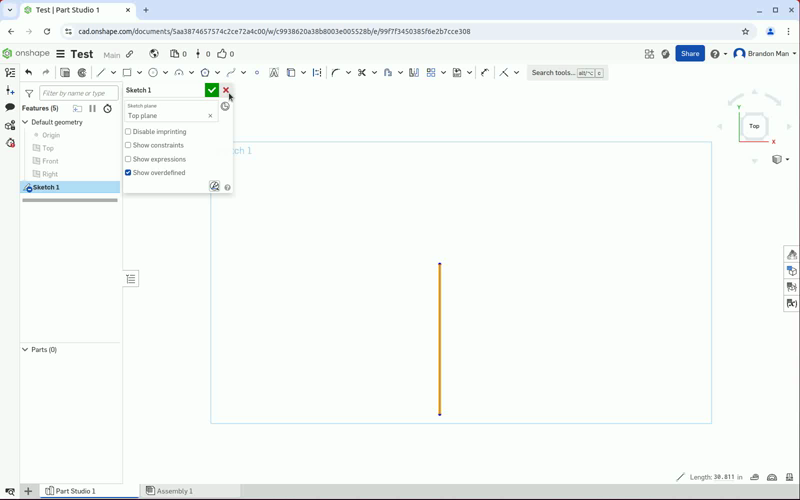
key(shift+h)
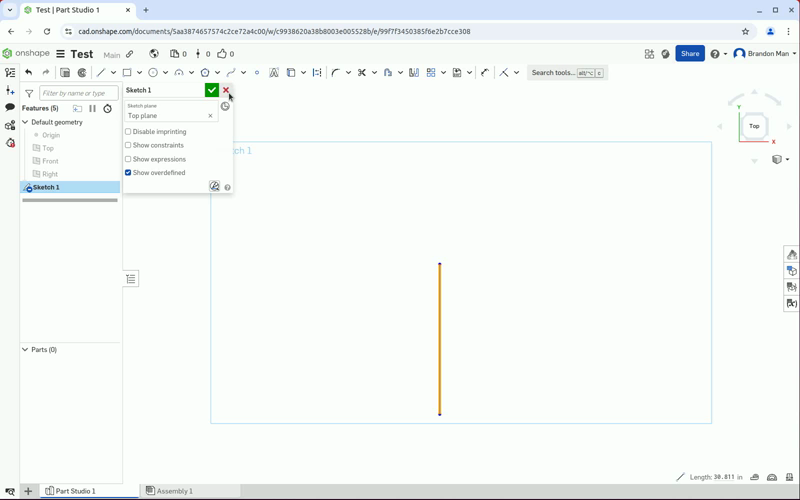
key(shift+s)
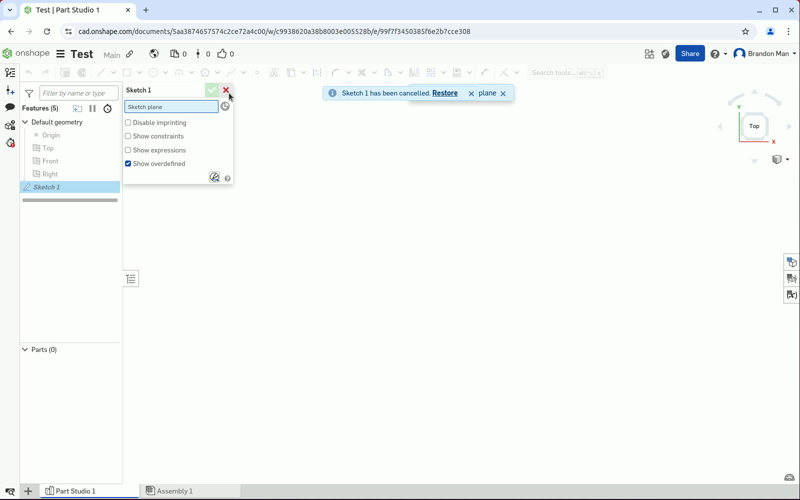
mouse_move(73, 150)
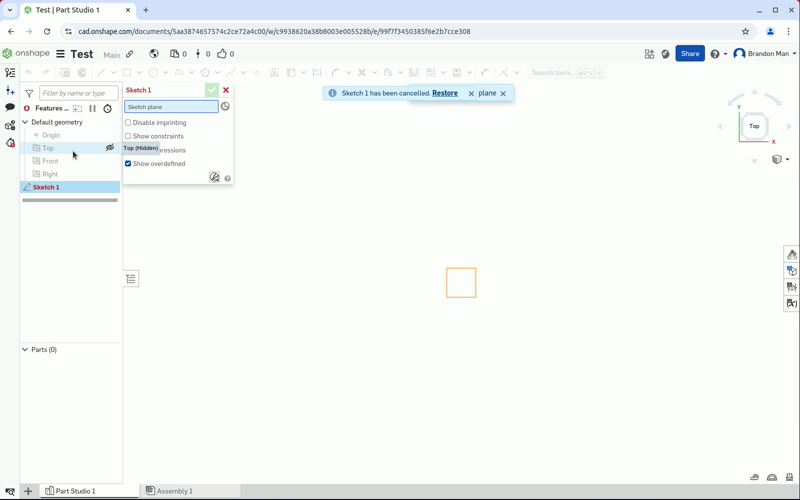
click(73, 150)
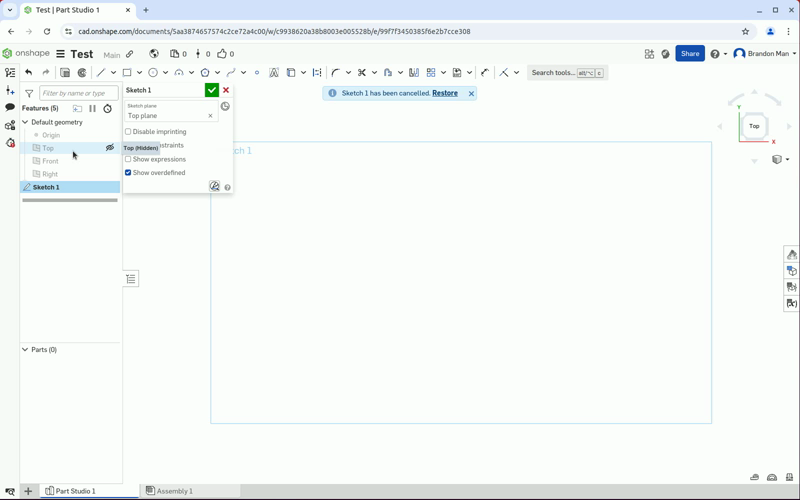
mouse_move(73, 352)
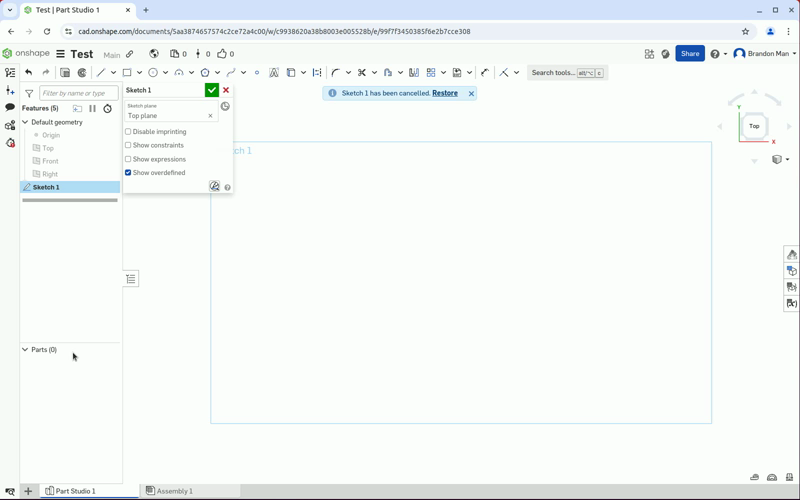
key(y)
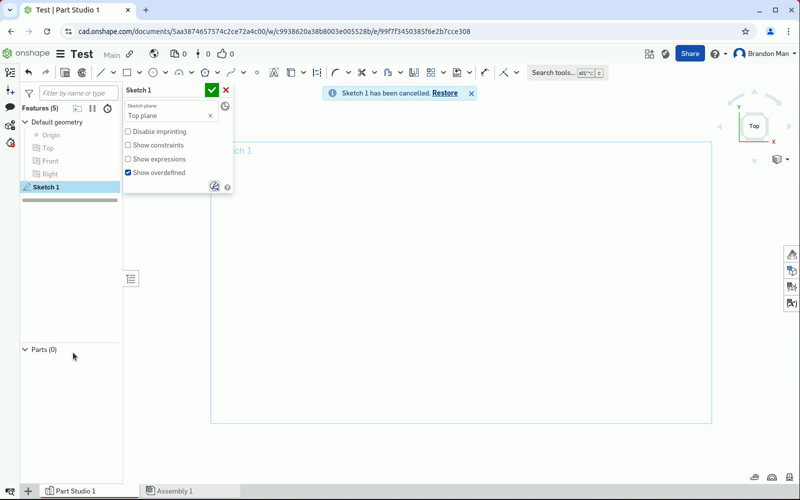
key(l)
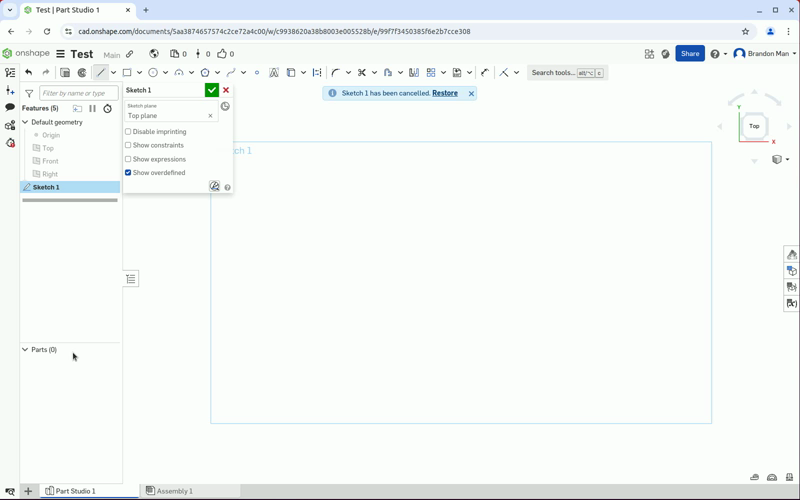
key_down(shift)
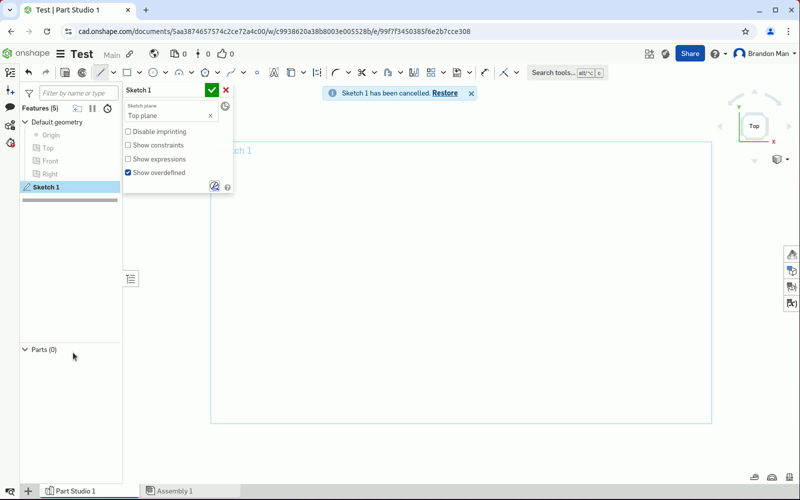
mouse_move(349, 282)
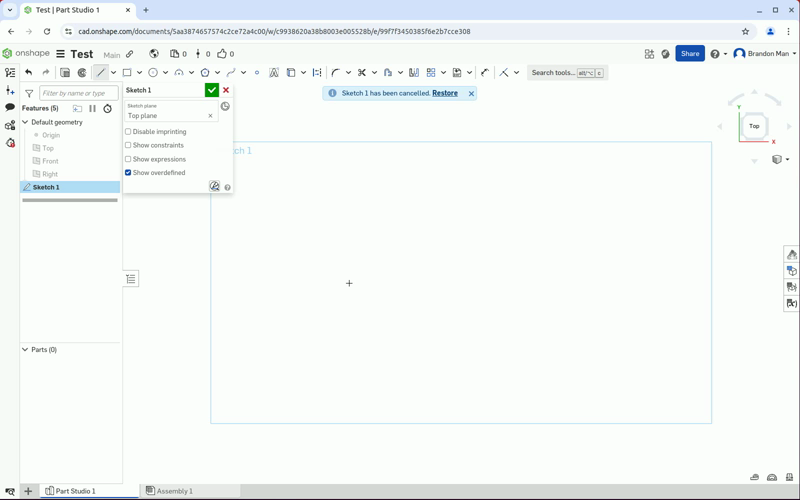
click(349, 282)
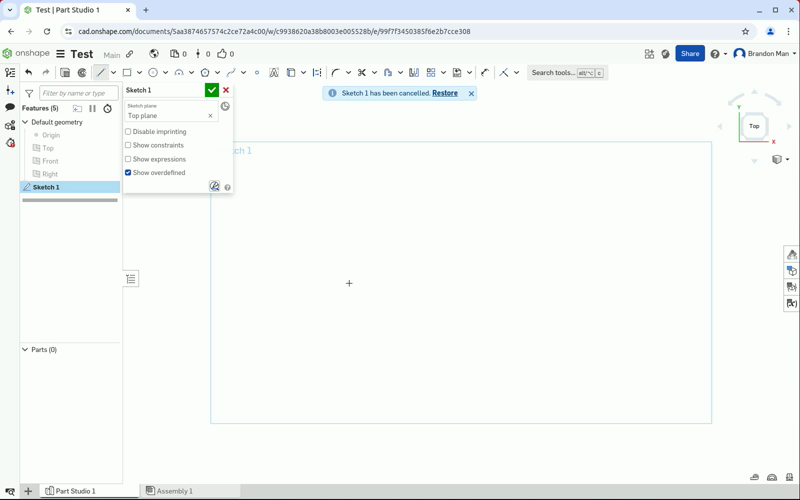
key_up(shift)
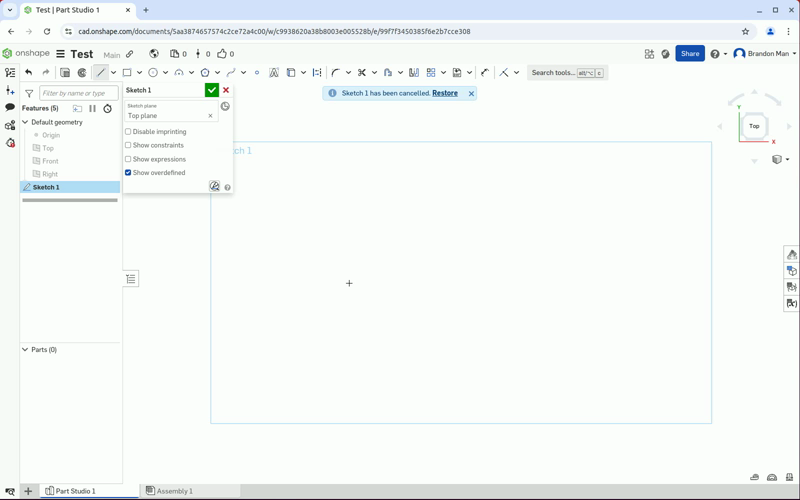
key_down(shift)
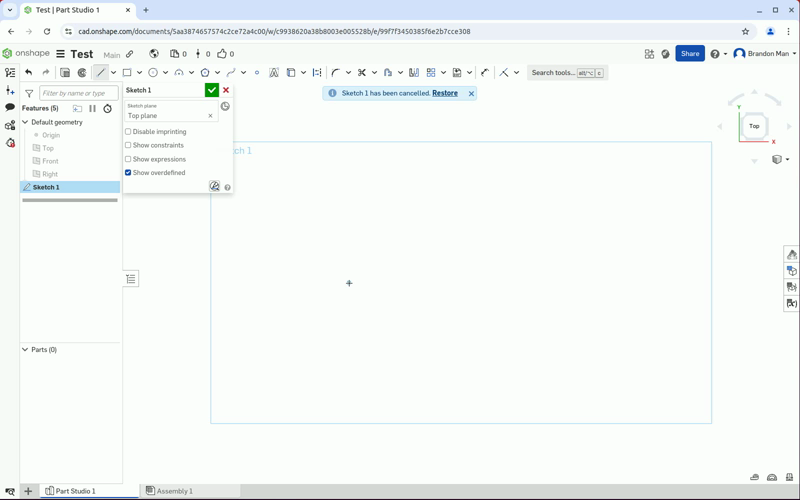
mouse_move(405, 378)
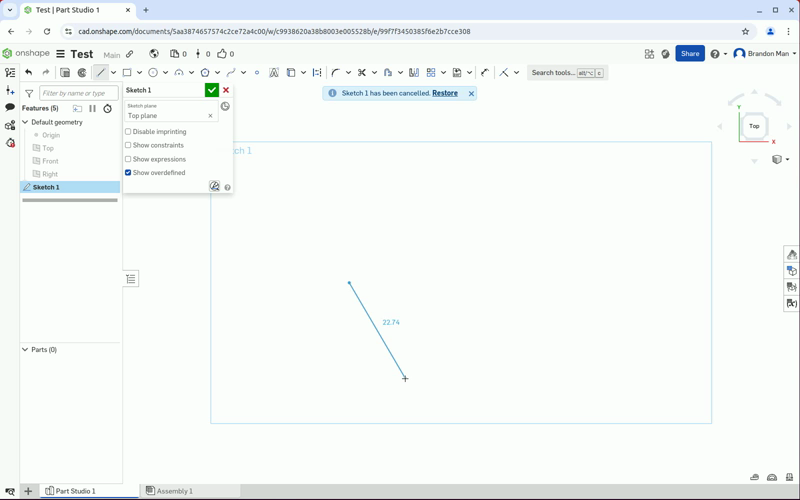
click(405, 378)
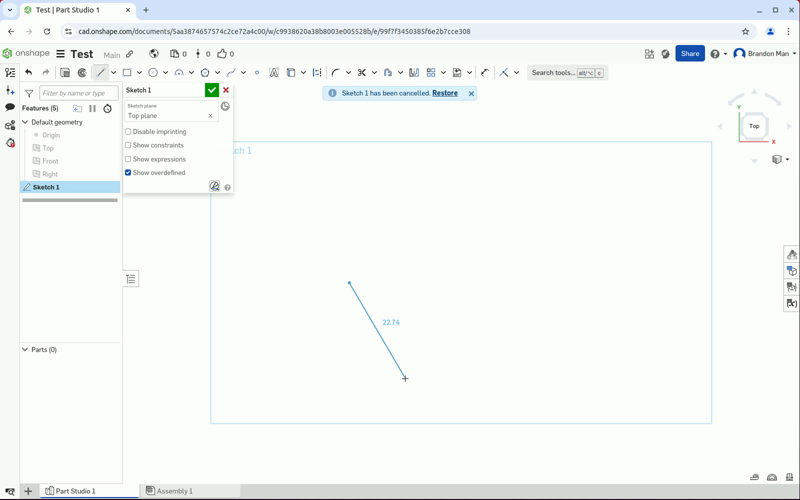
key_up(shift)
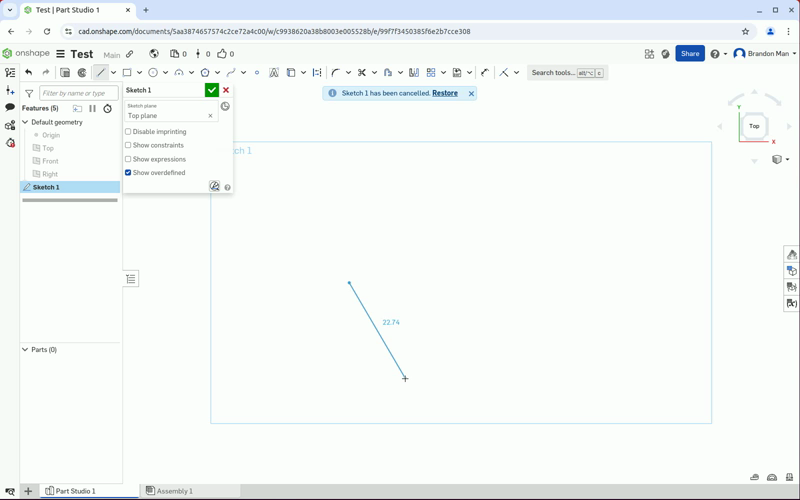
key_down(shift)
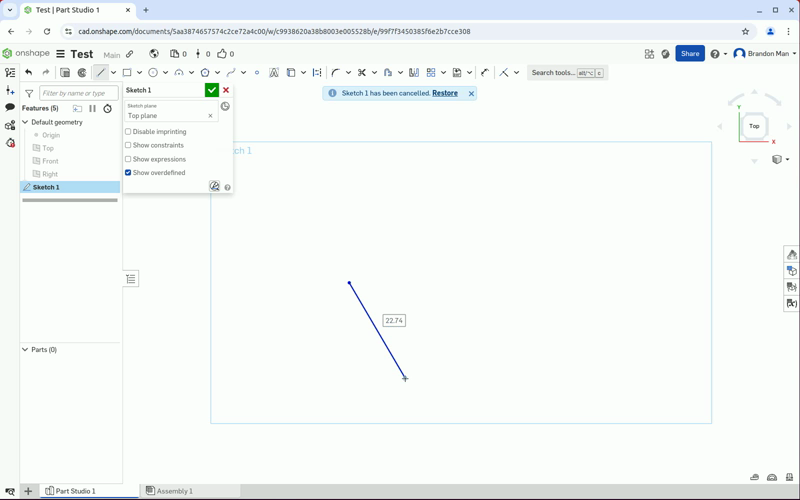
mouse_move(514, 378)
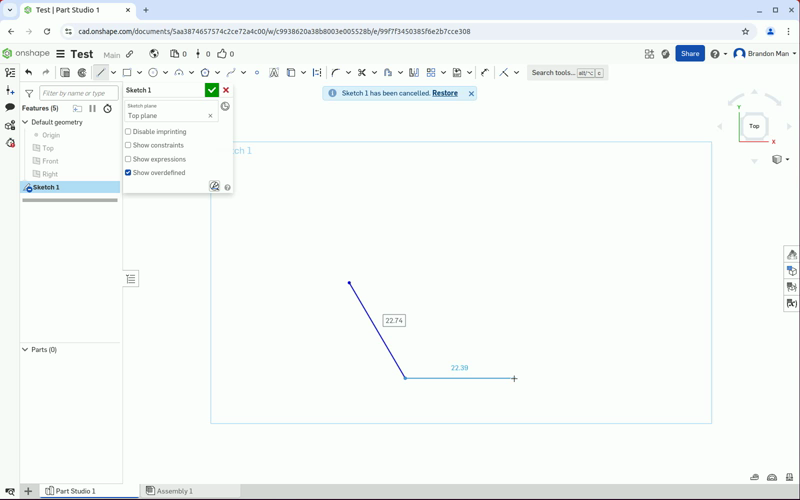
click(514, 378)
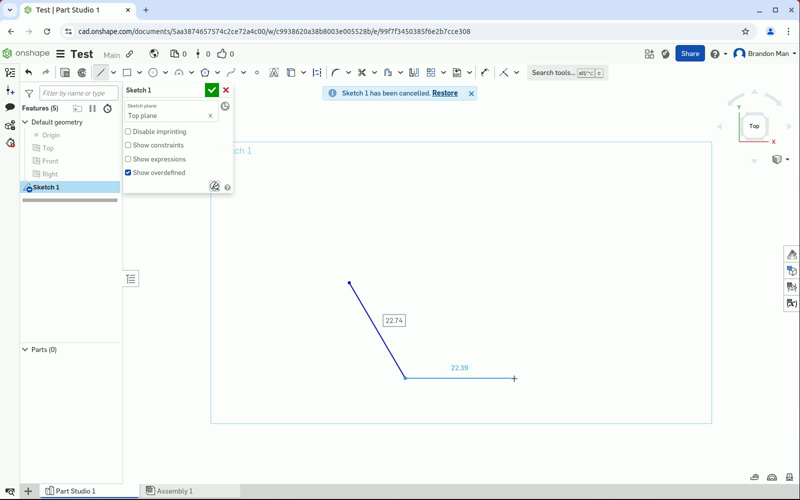
key_up(shift)
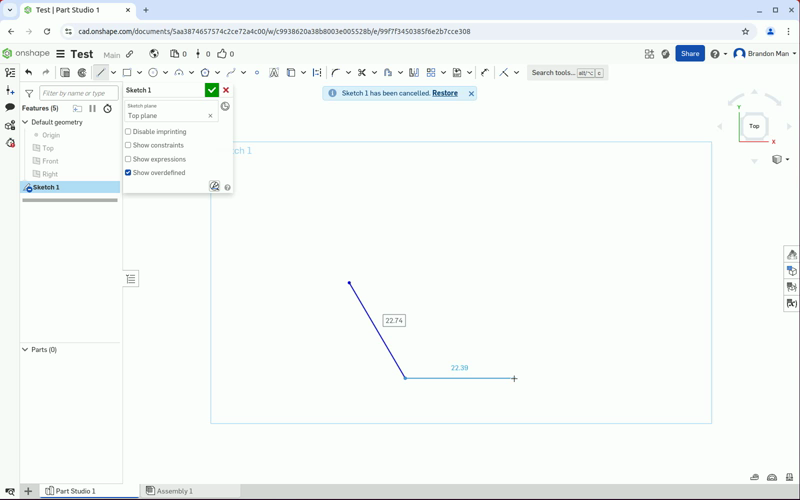
key_down(shift)
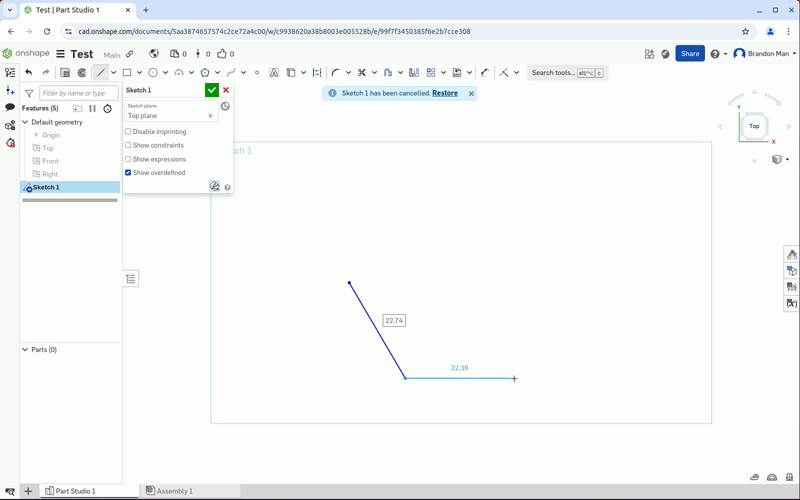
mouse_move(569, 282)
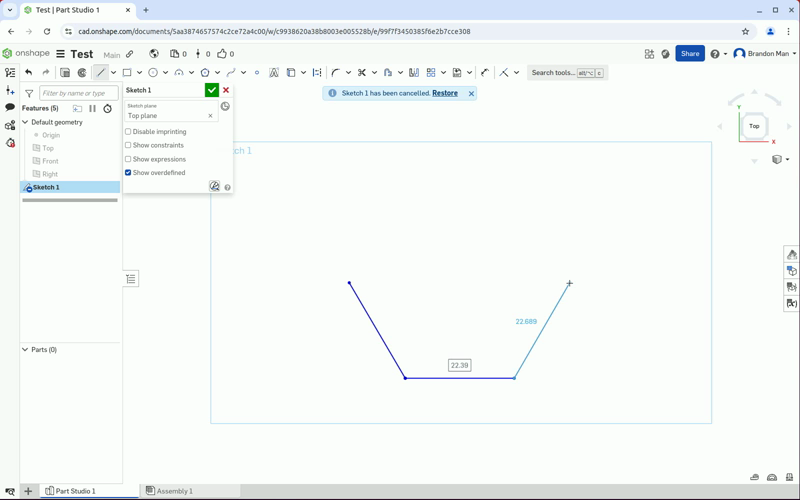
click(569, 282)
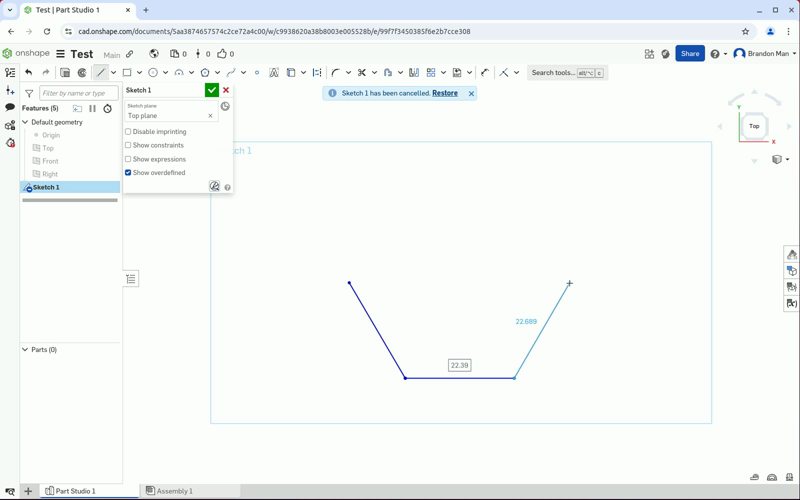
key_up(shift)
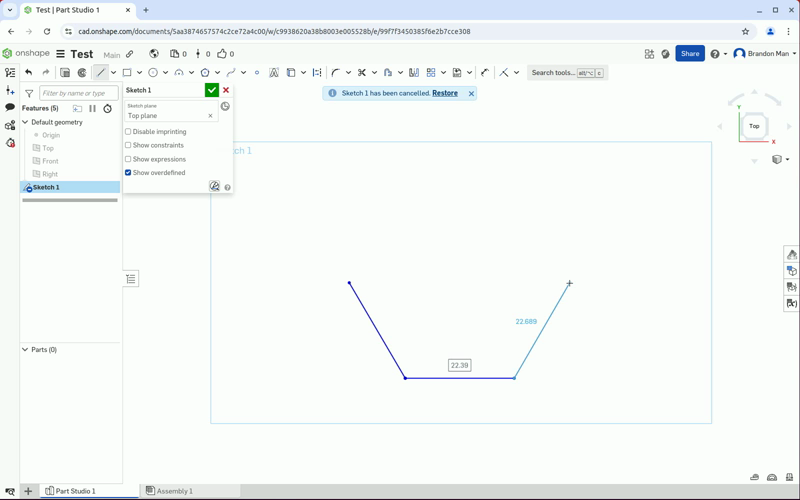
key_down(shift)
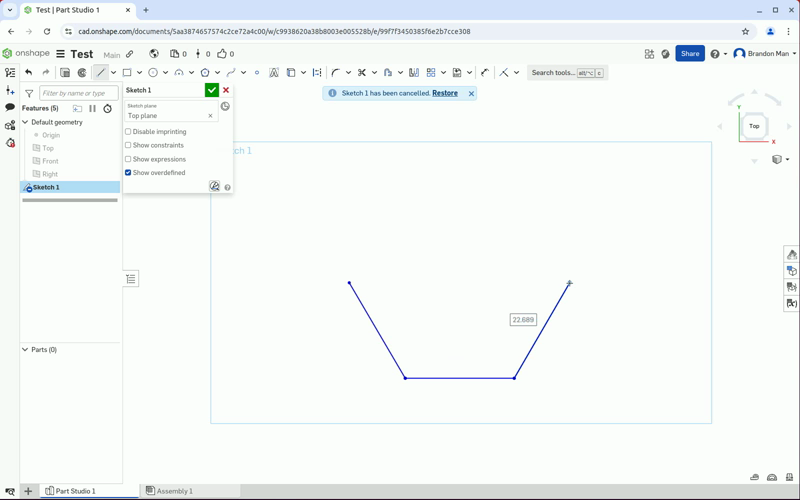
mouse_move(514, 187)
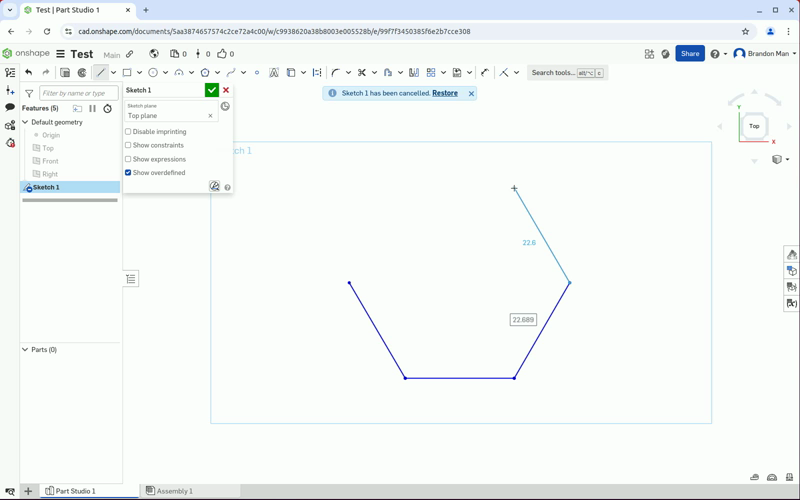
click(514, 187)
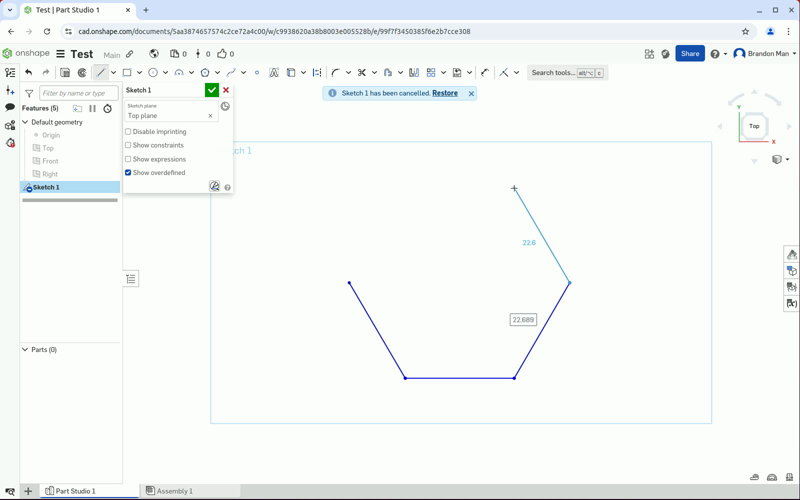
key_up(shift)
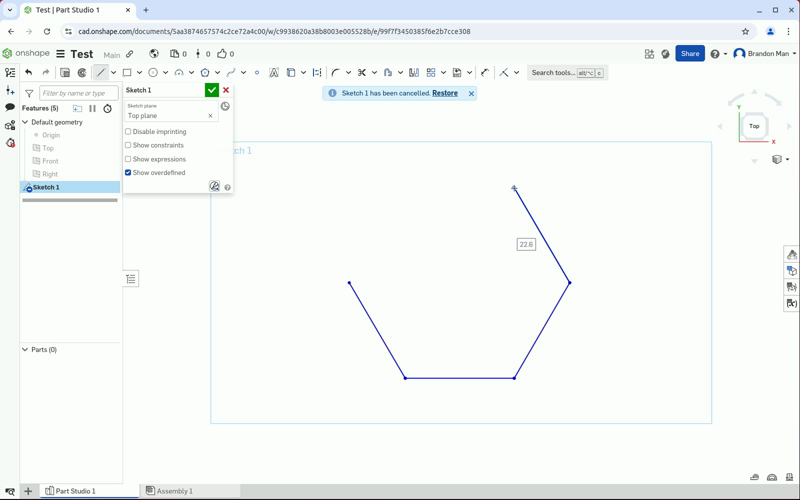
key_down(shift)
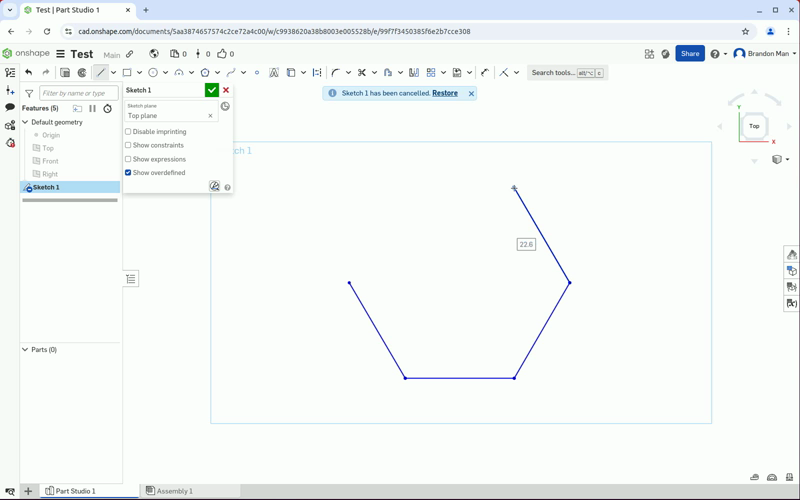
mouse_move(405, 187)
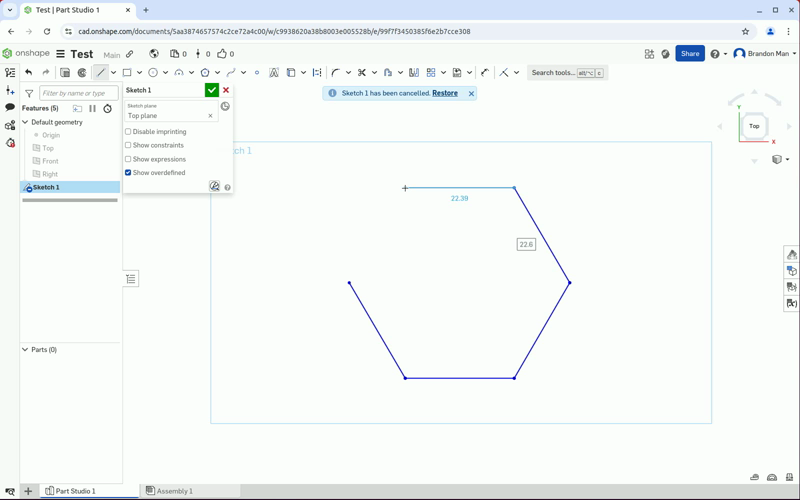
click(405, 187)
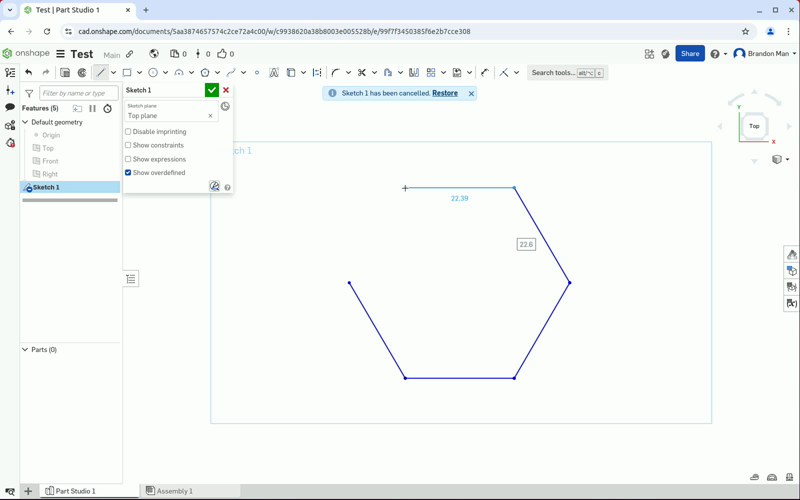
key_up(shift)
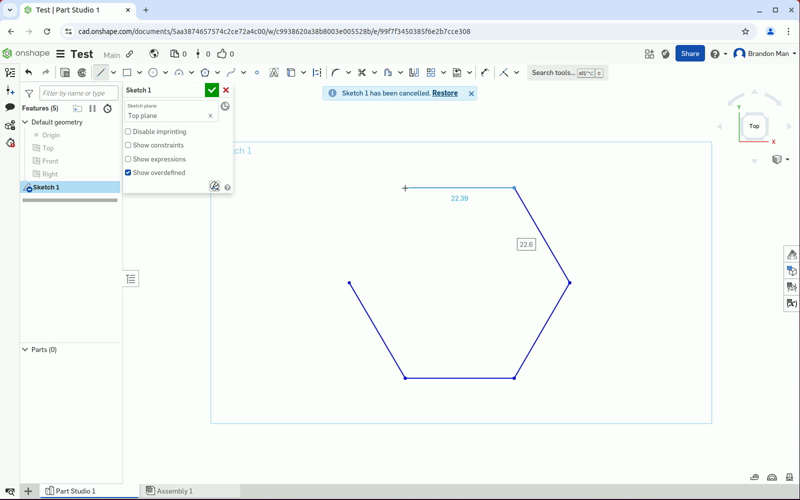
key_down(shift)
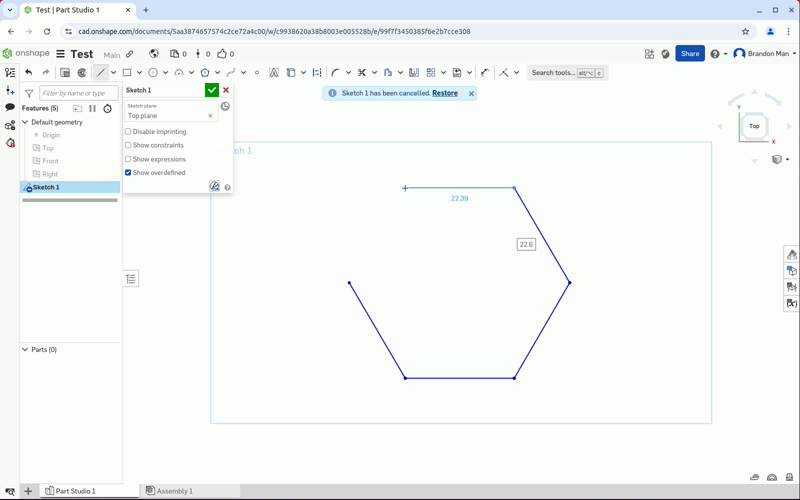
mouse_move(349, 282)
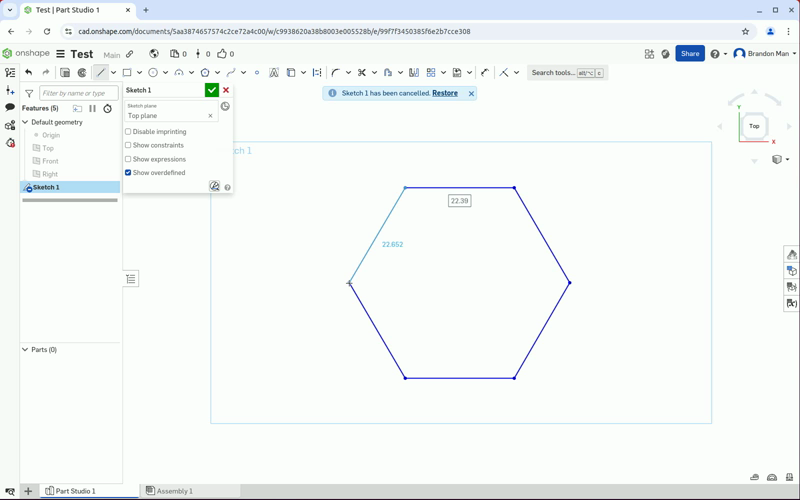
key_up(shift)
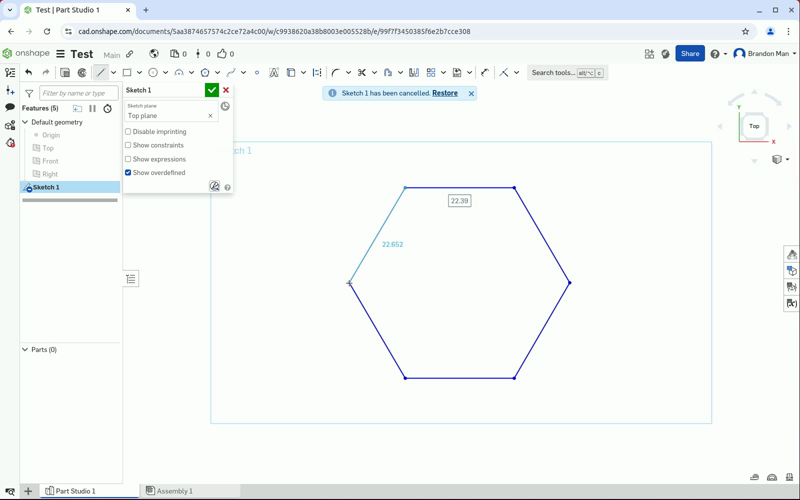
click(349, 282)
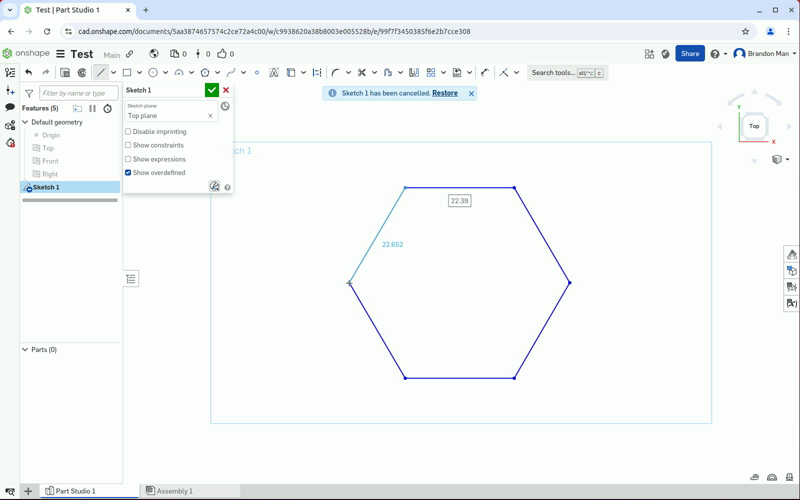
key(esc)
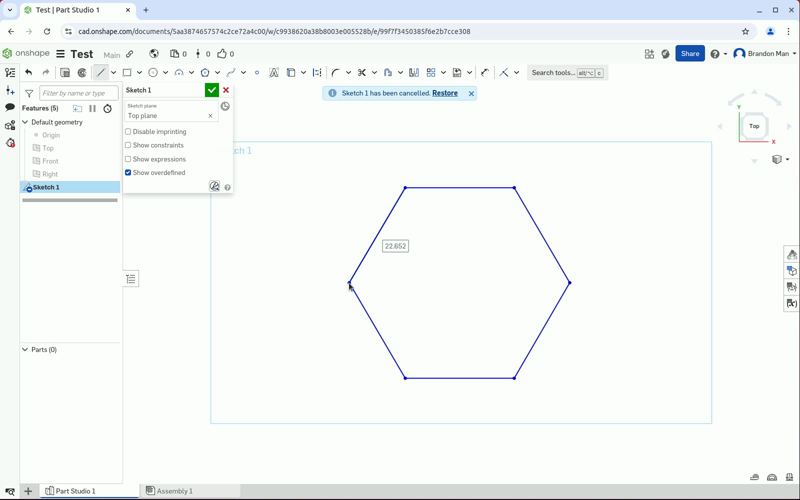
mouse_move(447, 328)
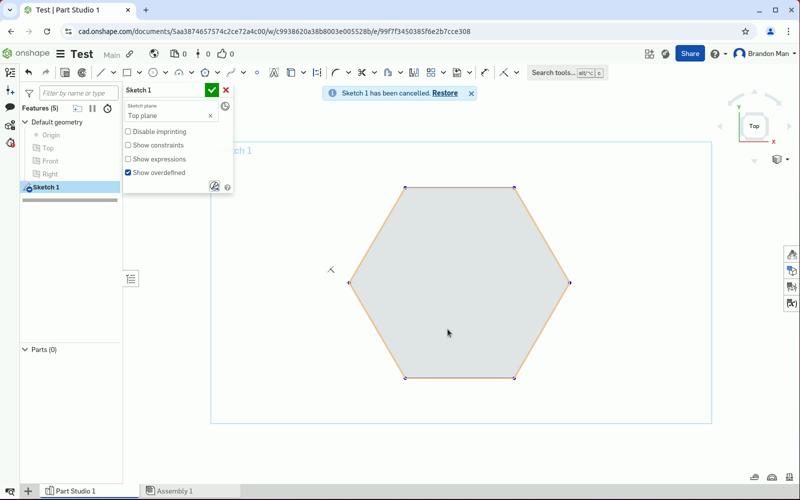
click(447, 328)
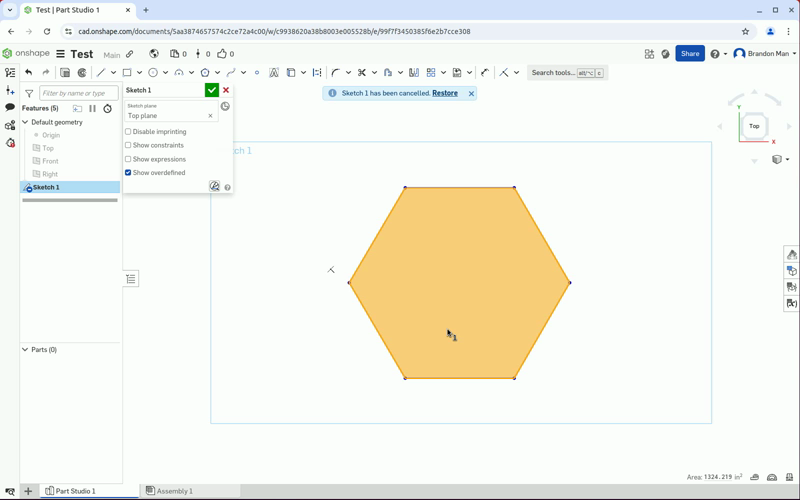
mouse_move(73, 352)
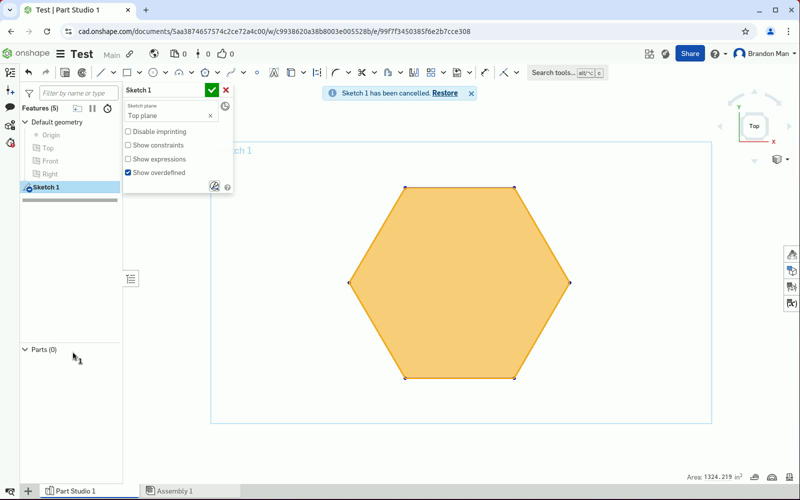
key(shift+y)
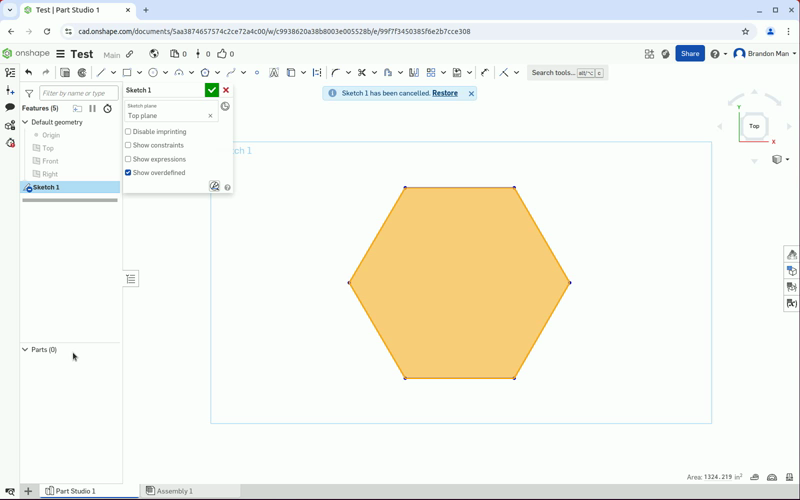
key(shift+e)
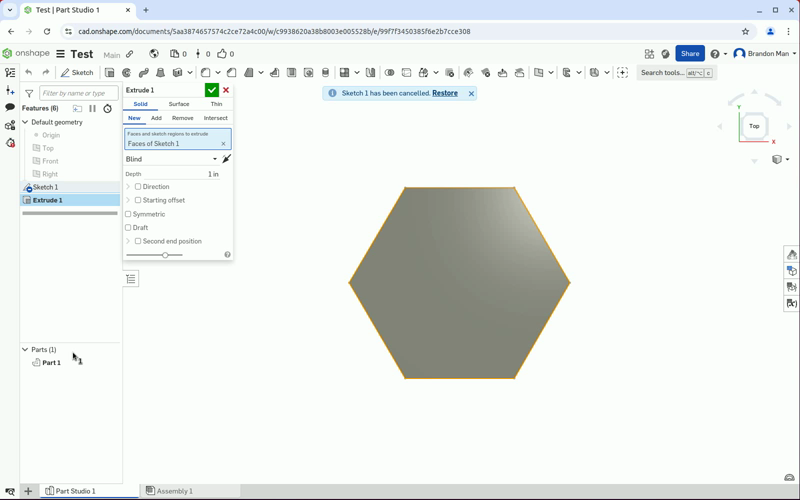
mouse_move(143, 106)
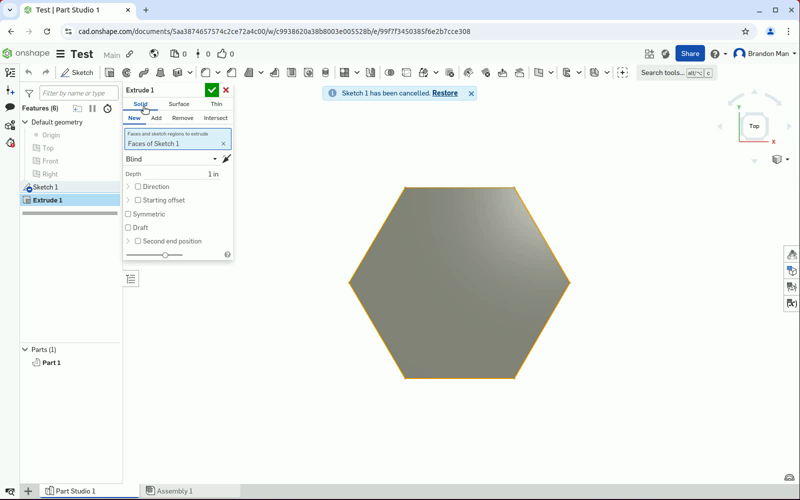
click(143, 106)
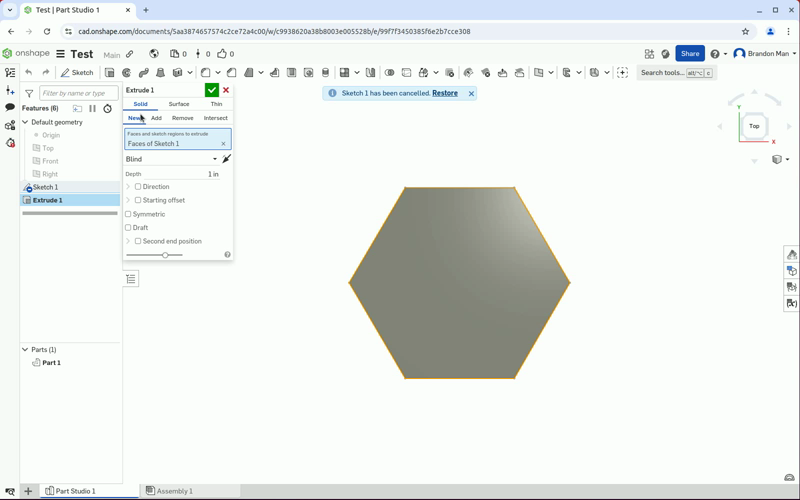
mouse_move(137, 120)
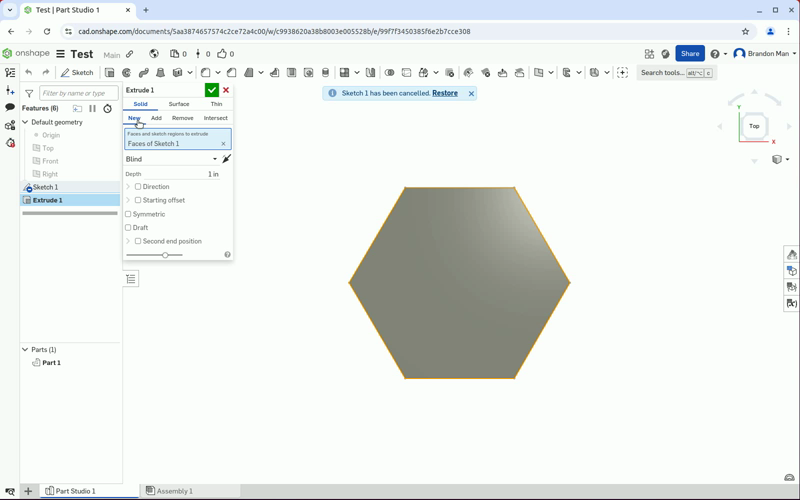
click(137, 120)
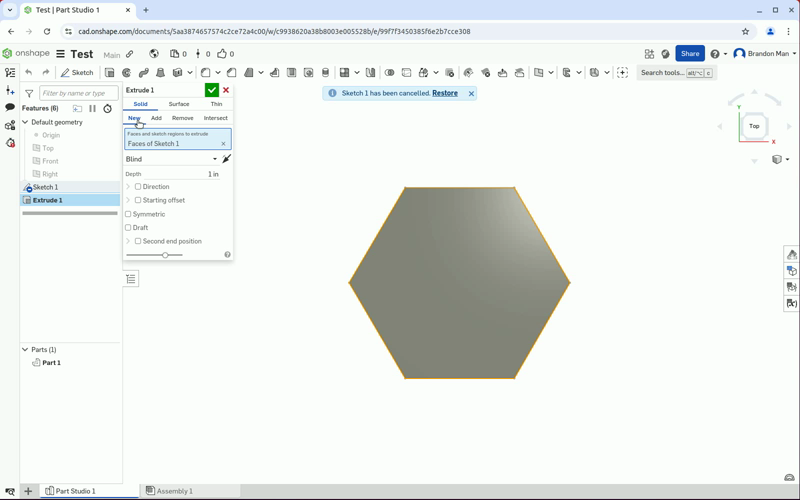
key(tab, 4)
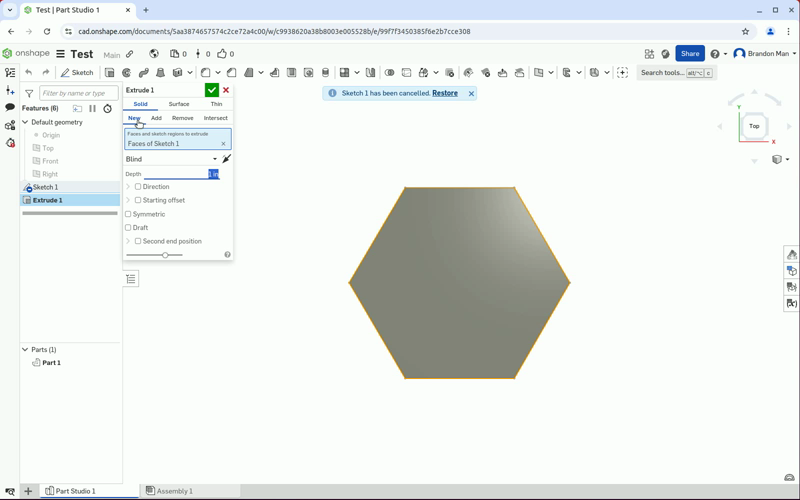
text(15.405)
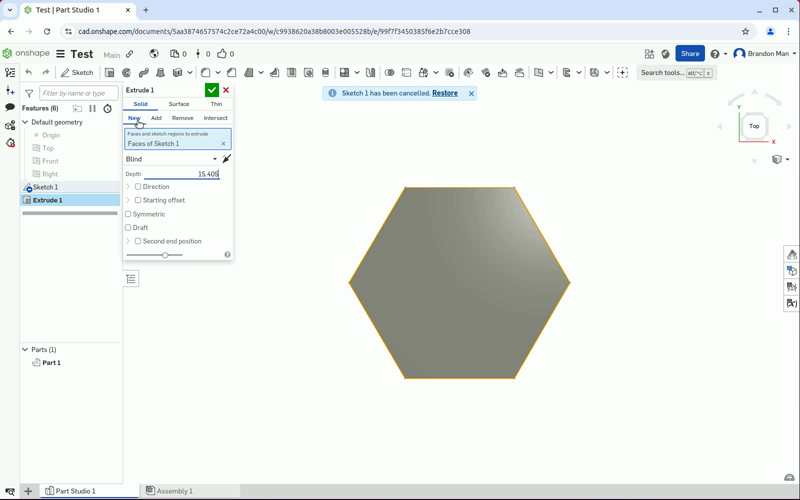
key(enter)
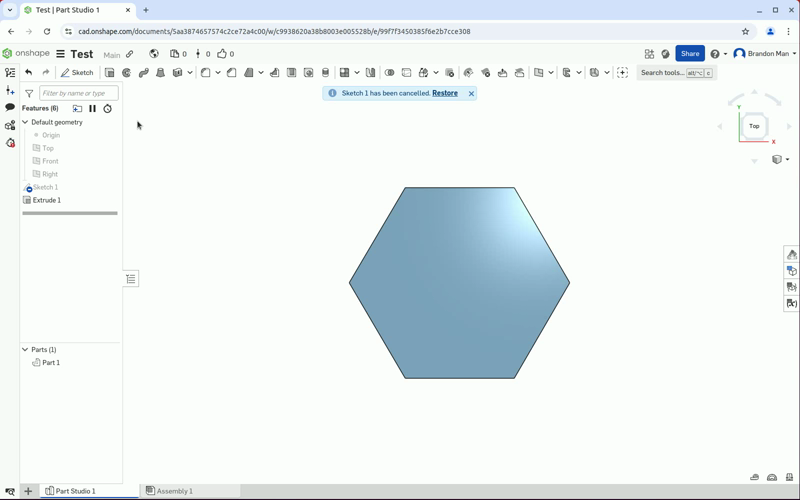
key(shift+h)
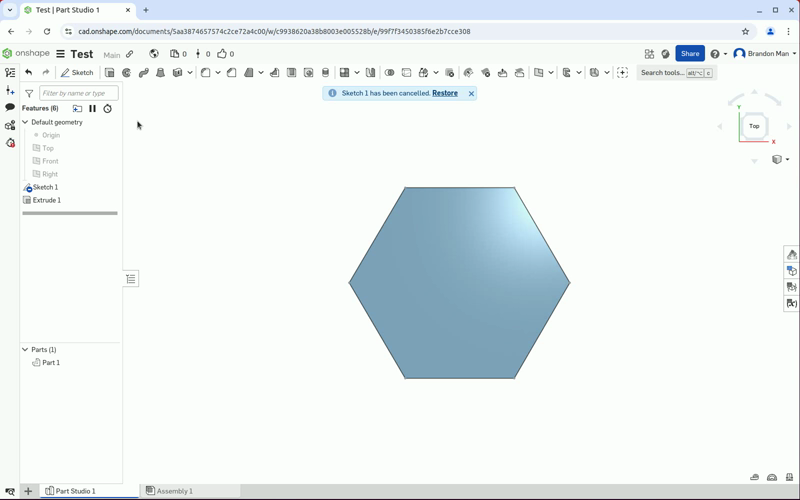
key(shift+h)
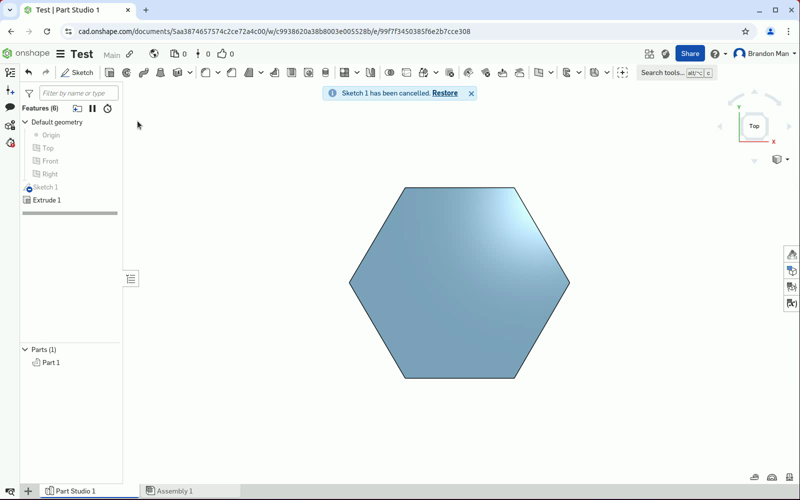
mouse_move(73, 189)
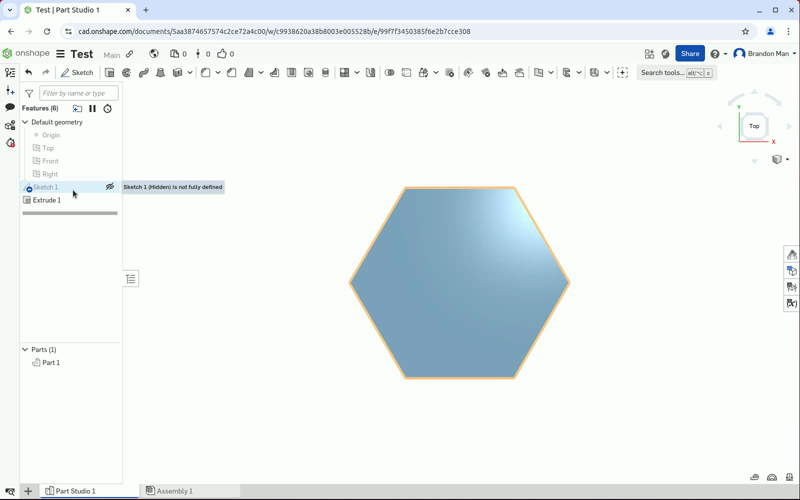
click(73, 189)
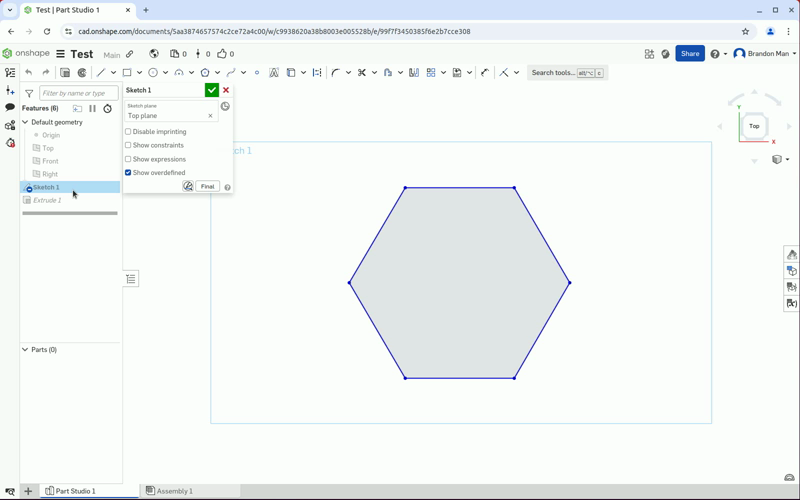
mouse_move(229, 92)
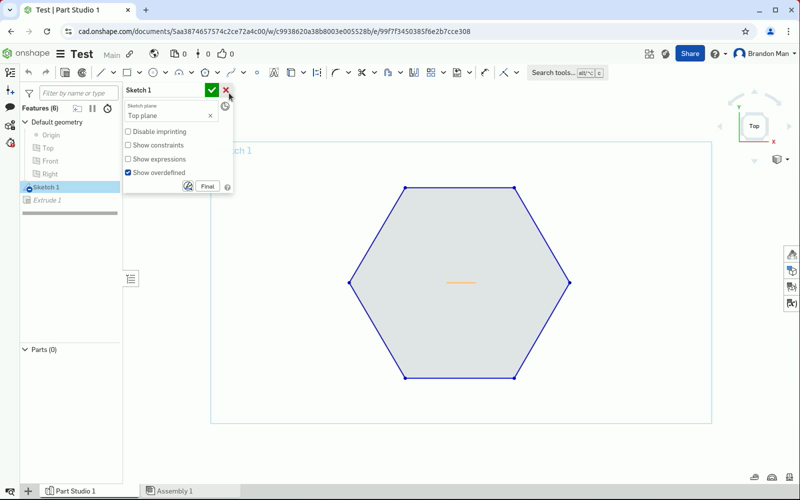
click(229, 92)
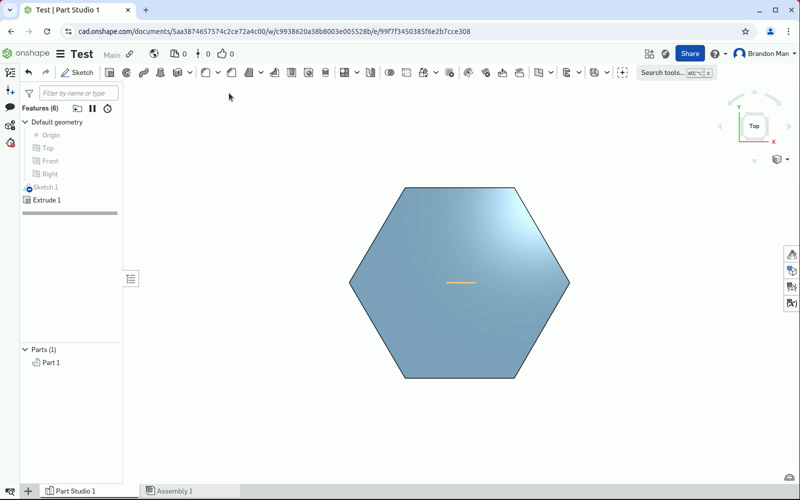
mouse_move(541, 75)
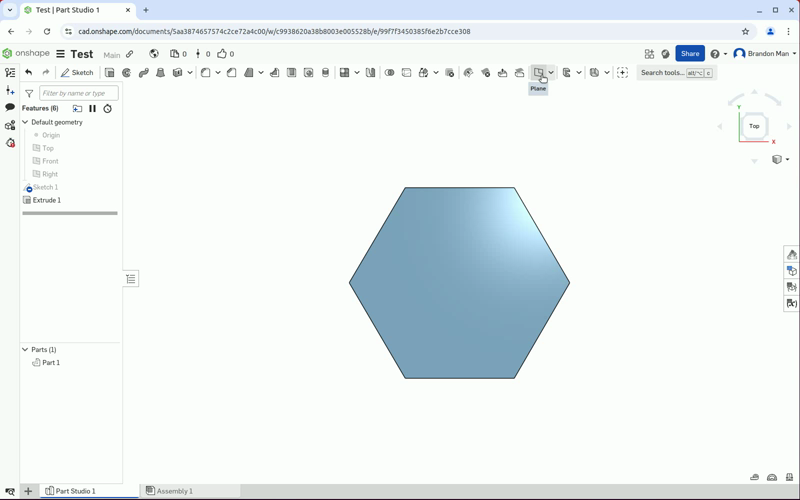
click(541, 75)
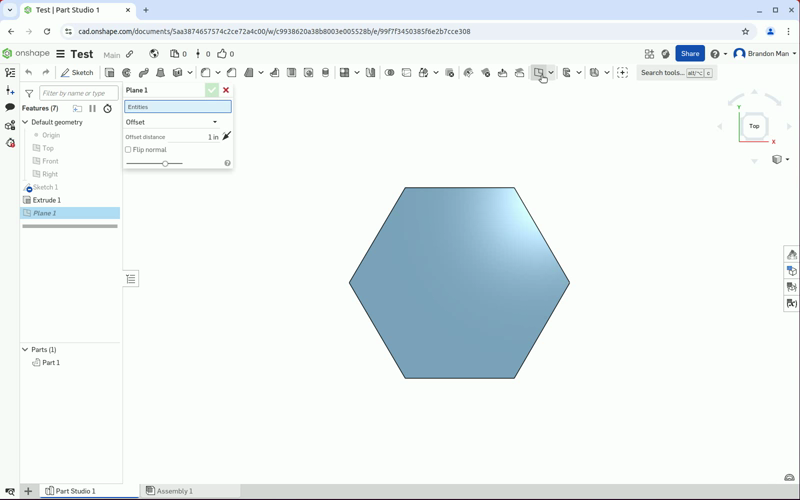
mouse_move(73, 150)
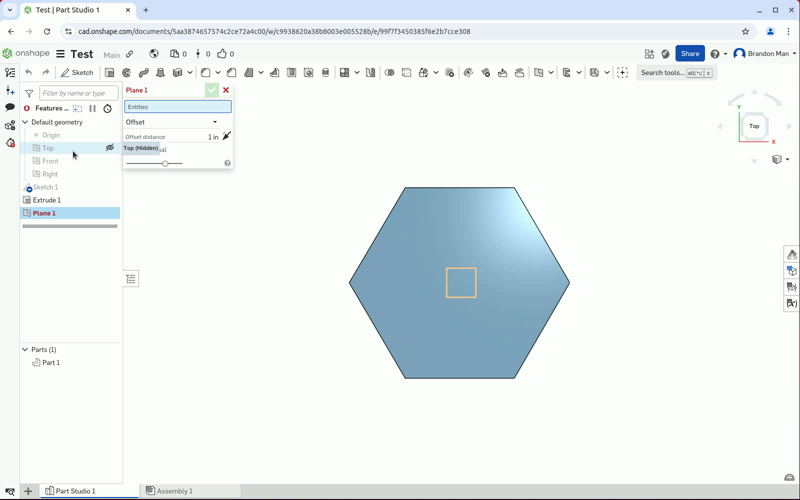
click(73, 150)
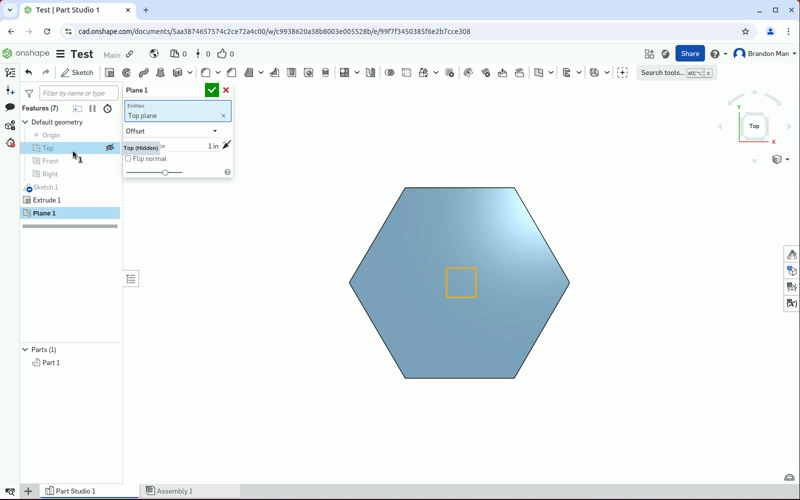
key(tab, 2)
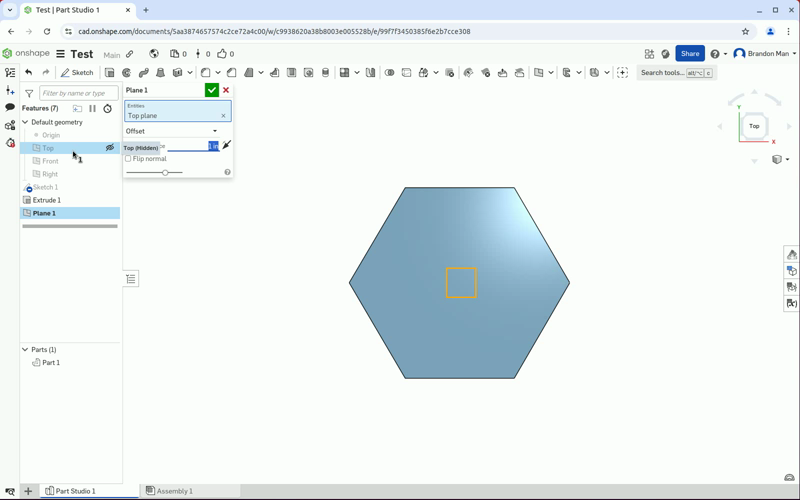
text(15.405)
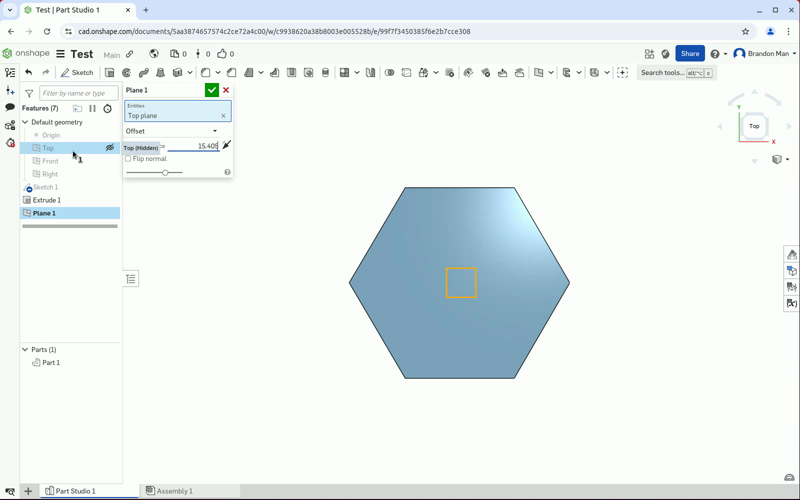
key(enter, 2)
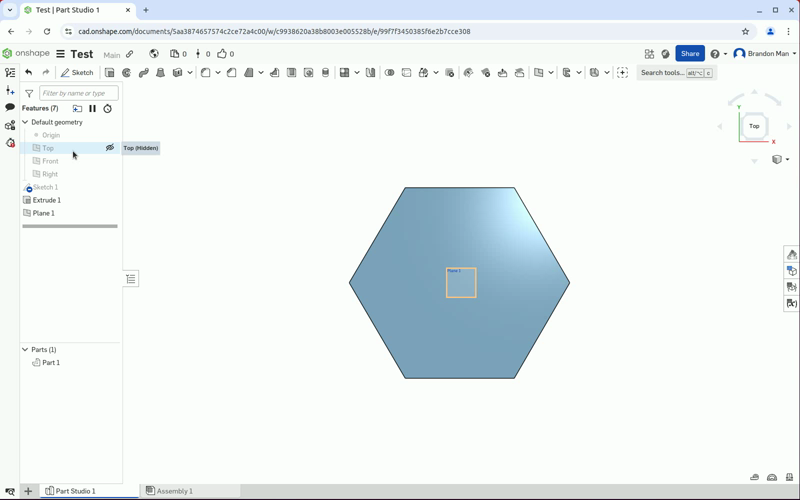
key(shift+s)
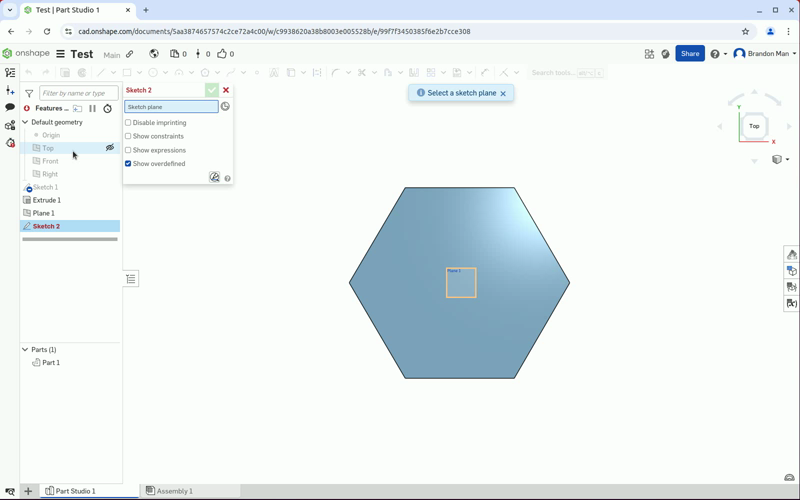
mouse_move(73, 215)
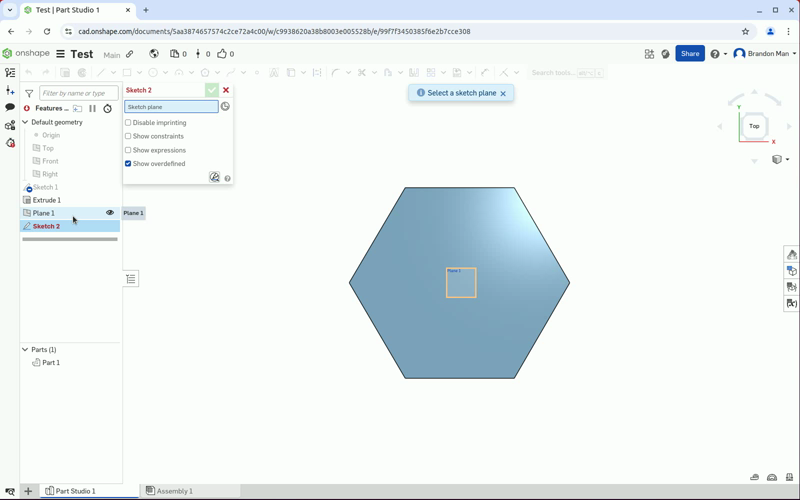
click(73, 215)
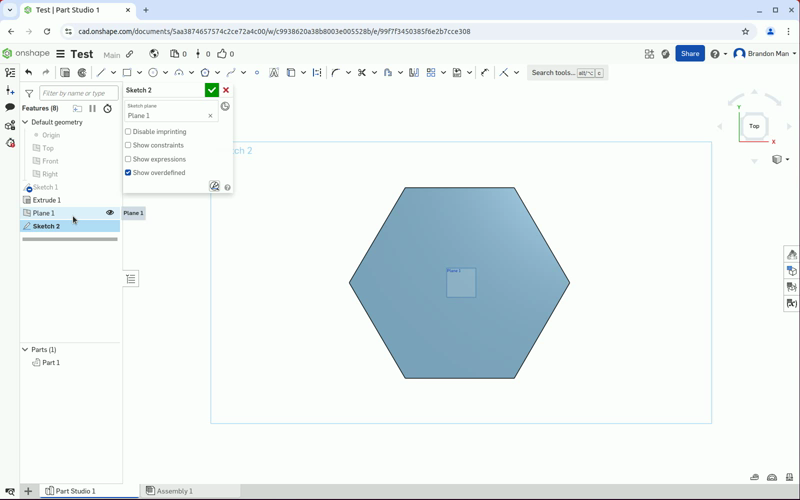
mouse_move(73, 352)
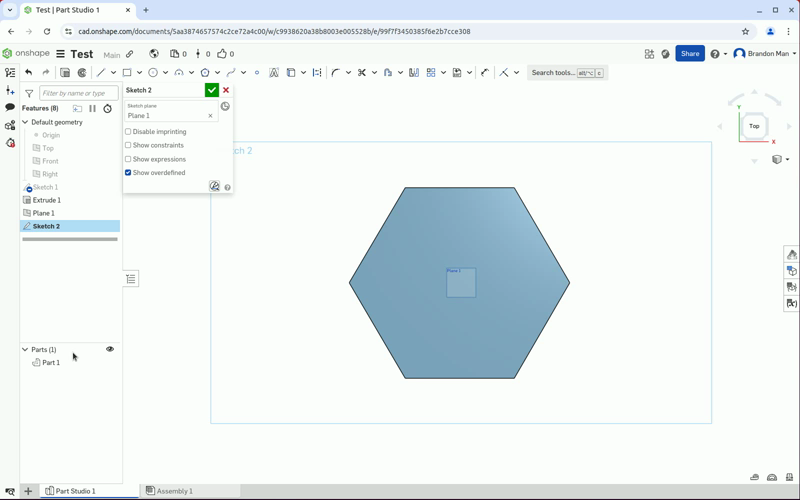
key(y)
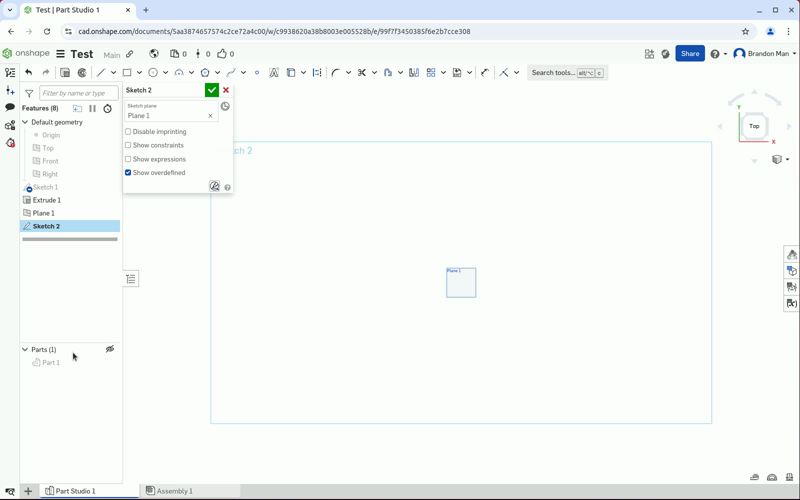
key(c)
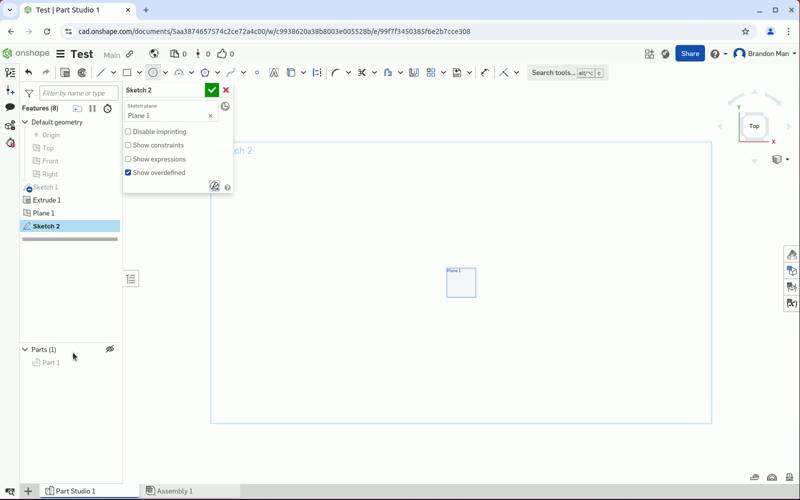
key_down(shift)
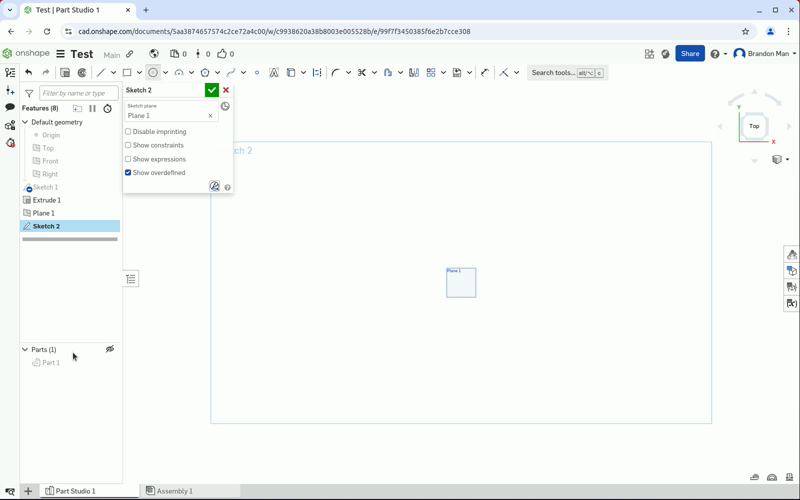
mouse_move(461, 282)
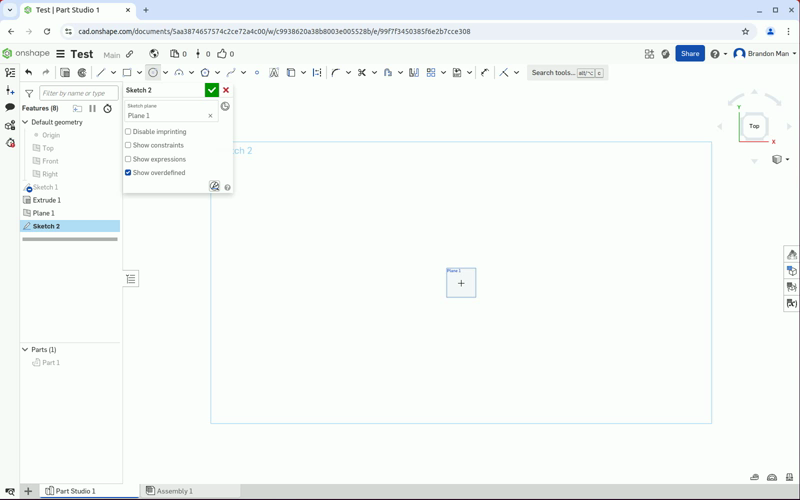
click(461, 282)
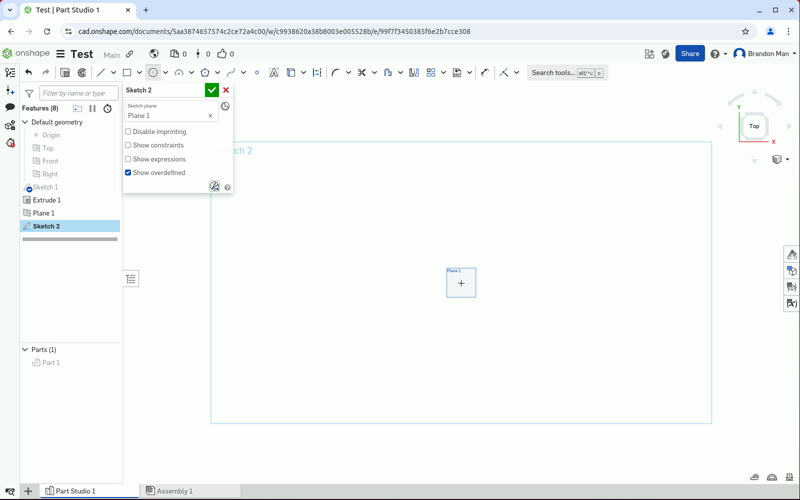
key_up(shift)
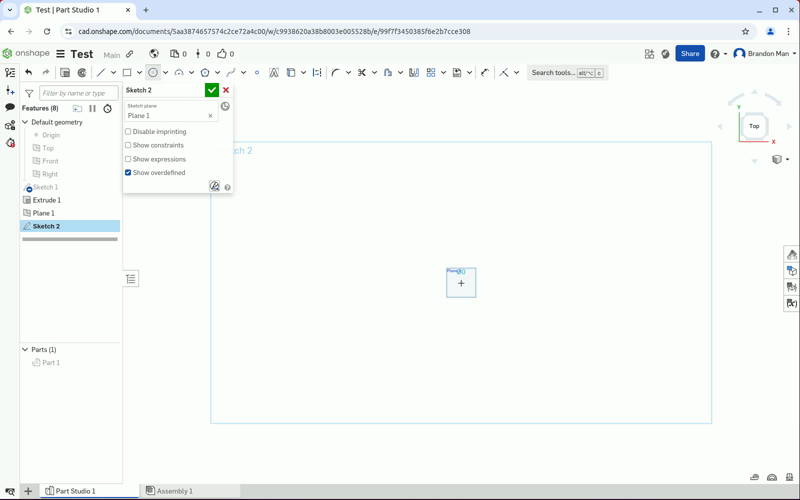
mouse_move(552, 282)
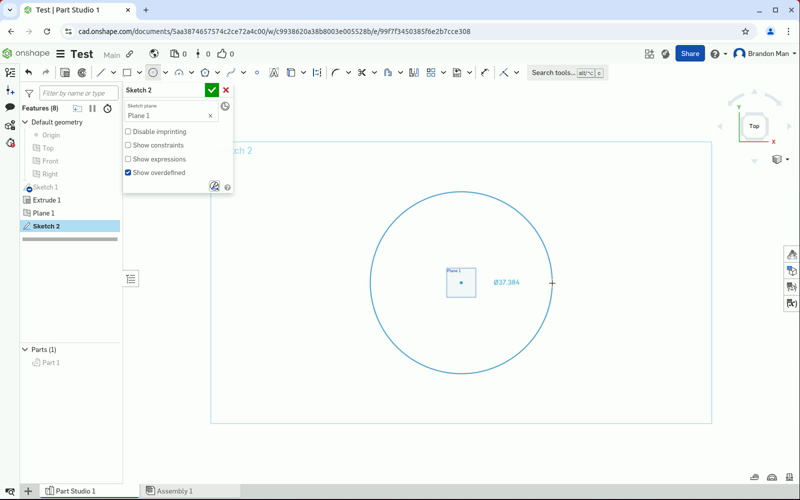
click(552, 282)
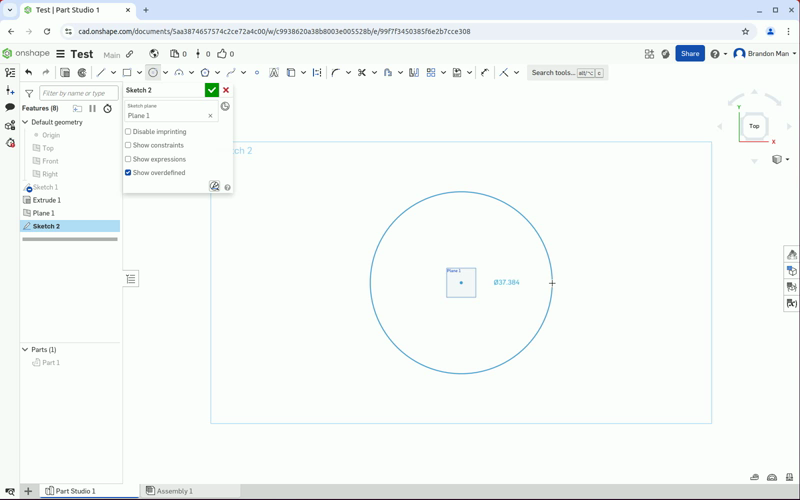
key(esc)
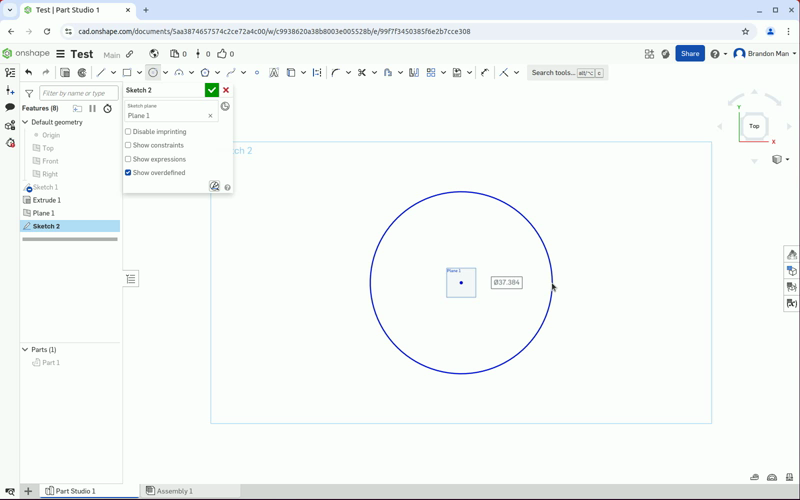
mouse_move(439, 311)
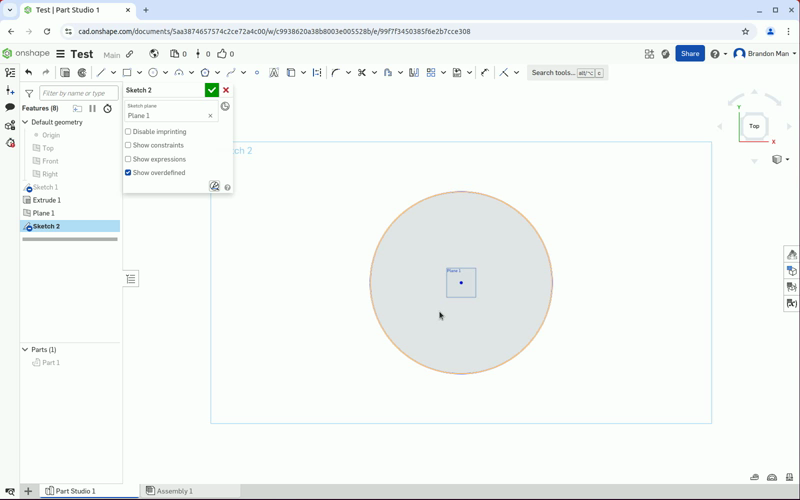
click(439, 311)
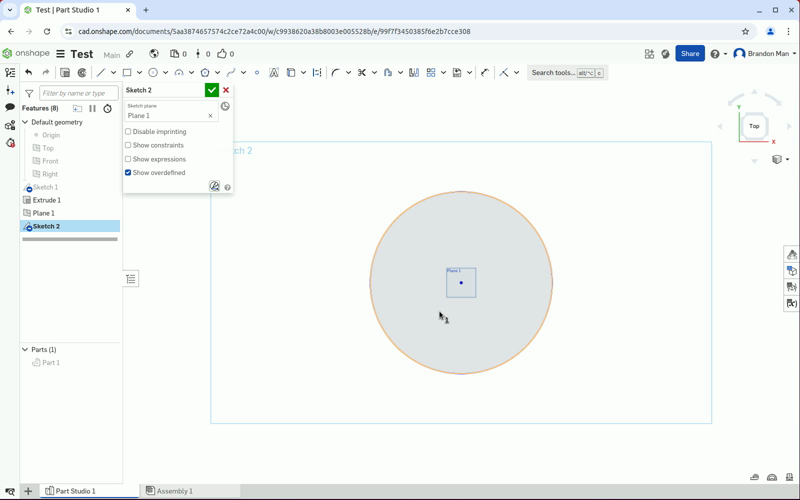
mouse_move(73, 352)
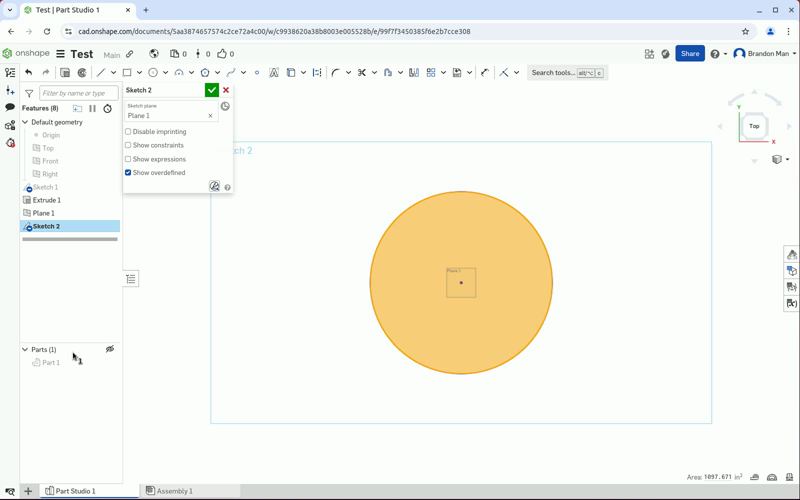
key(shift+y)
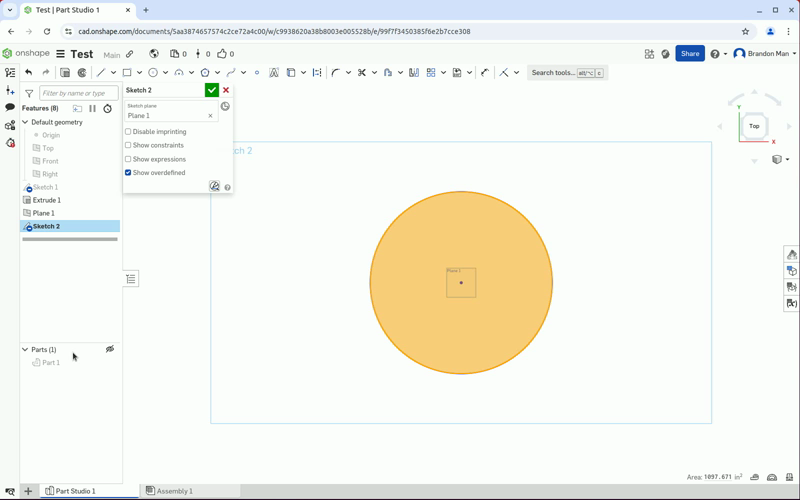
key(shift+e)
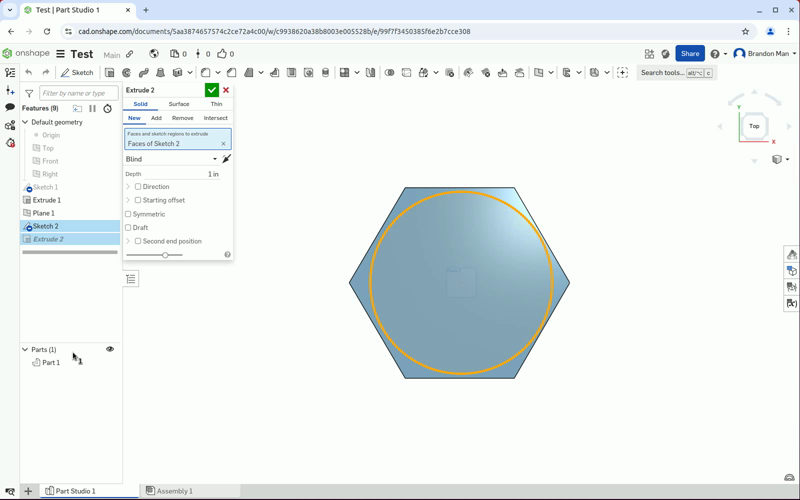
mouse_move(143, 106)
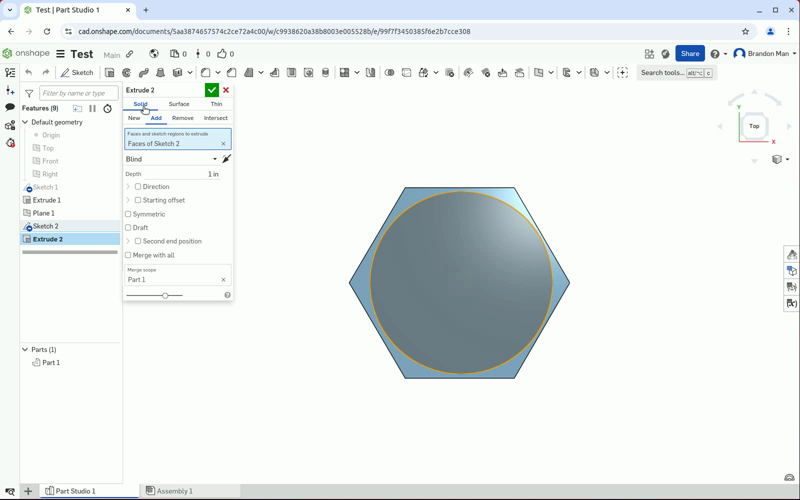
click(143, 106)
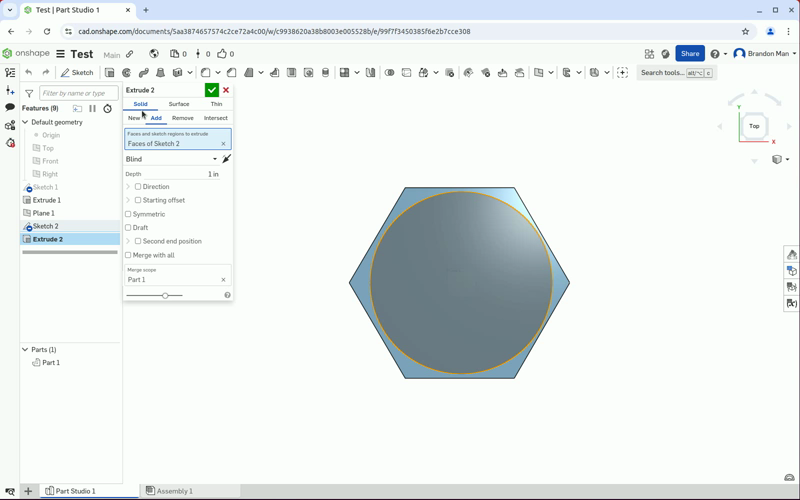
mouse_move(137, 120)
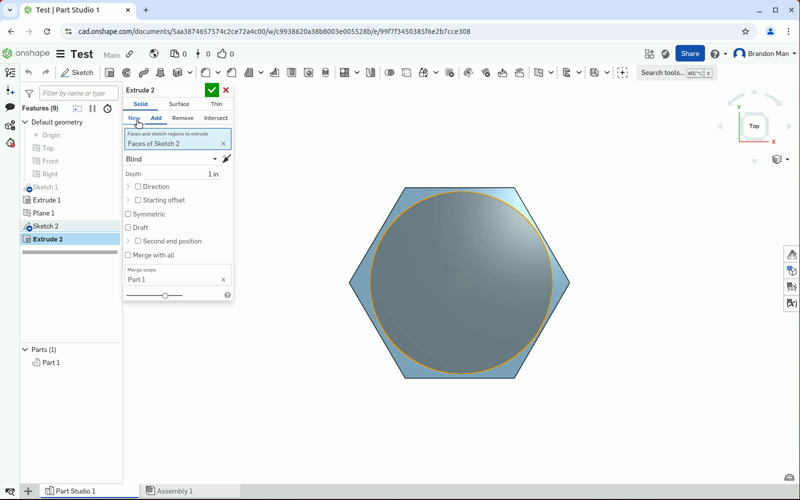
click(137, 120)
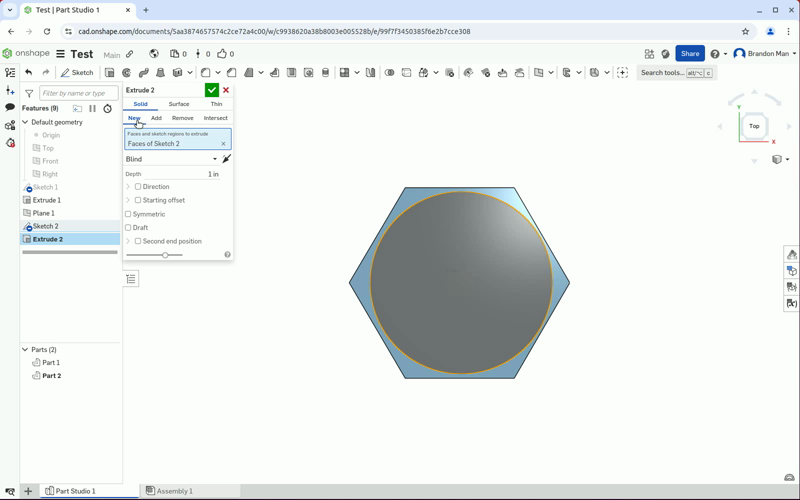
key(tab, 4)
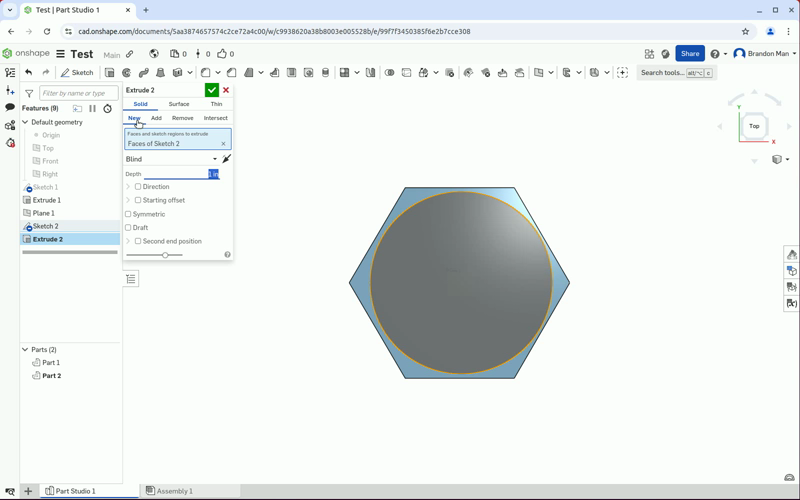
text(7.703)
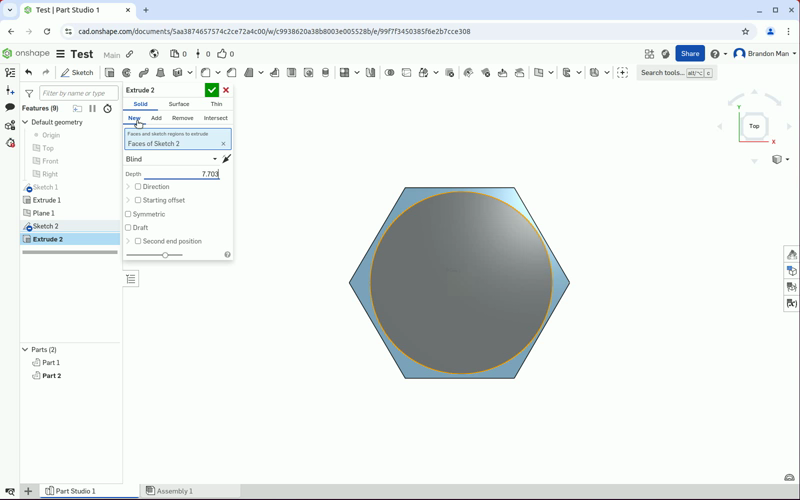
key(enter)
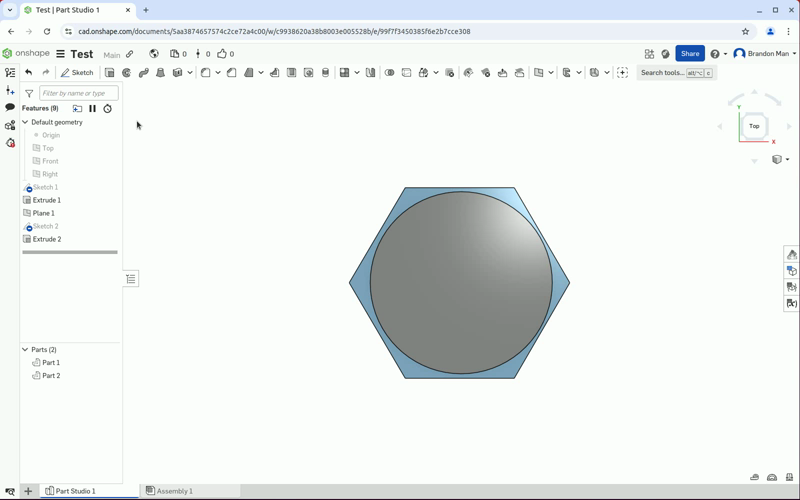
key(shift+h)
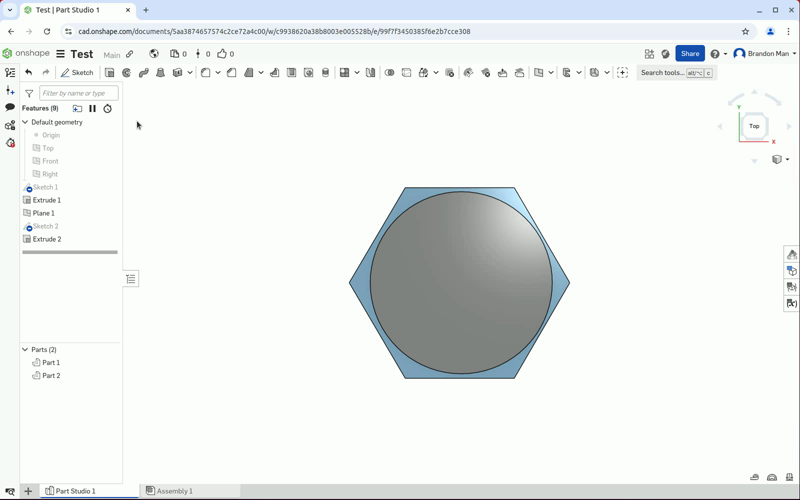
key(shift+h)
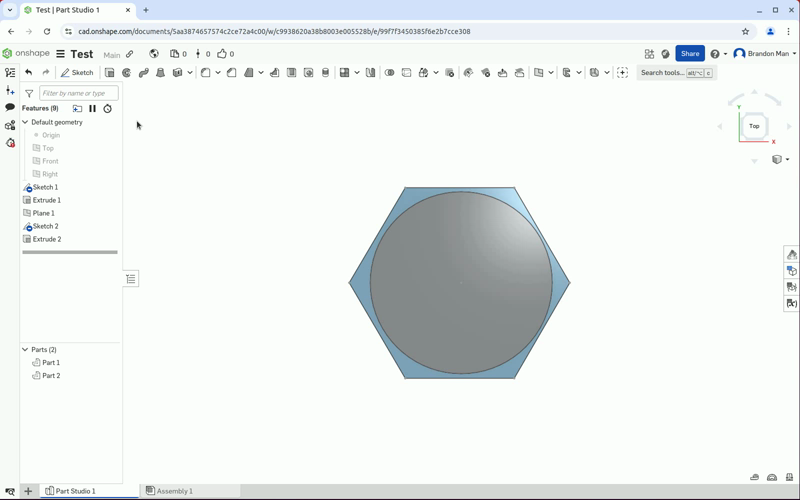
key(shift+7)
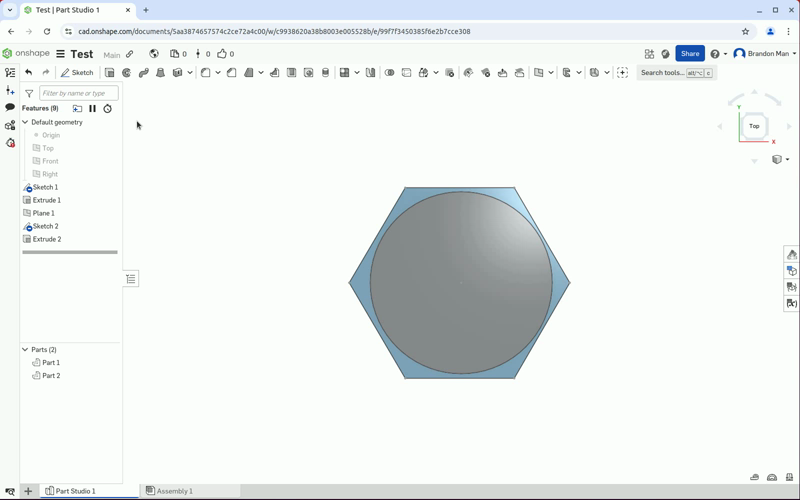
key(up, 3)
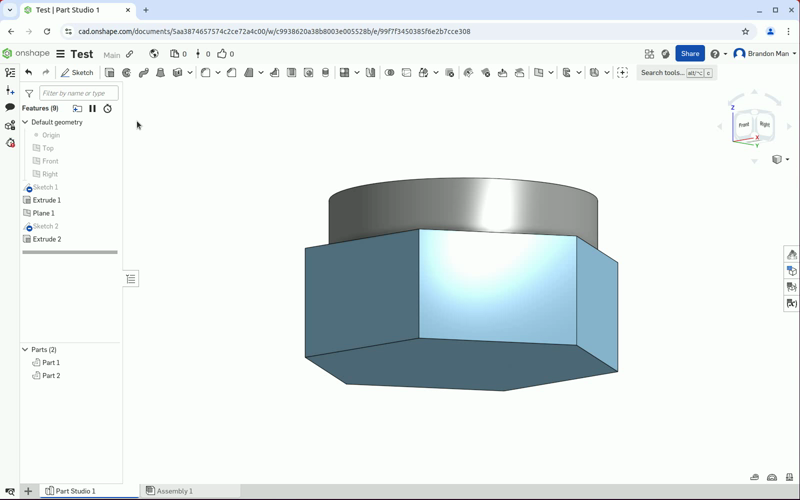
key(left, 3)
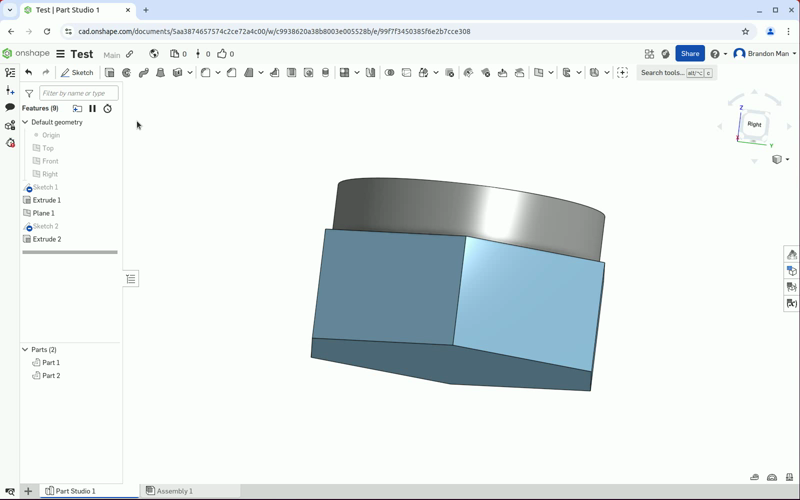
key(right, 3)
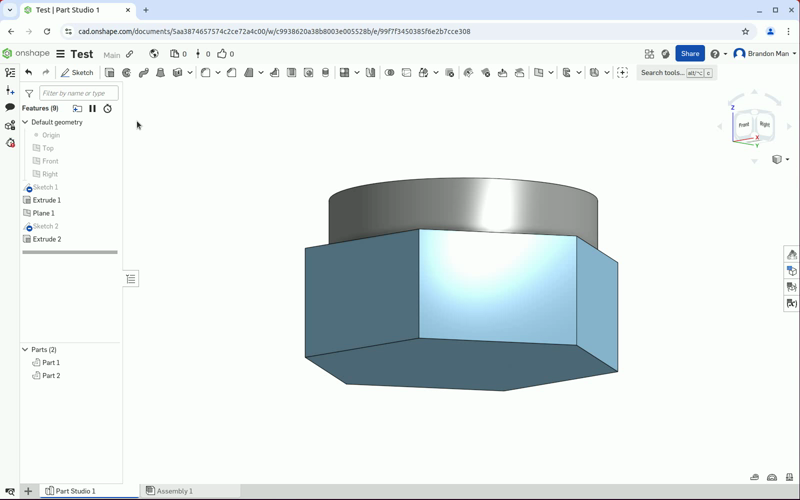
key(down, 3)
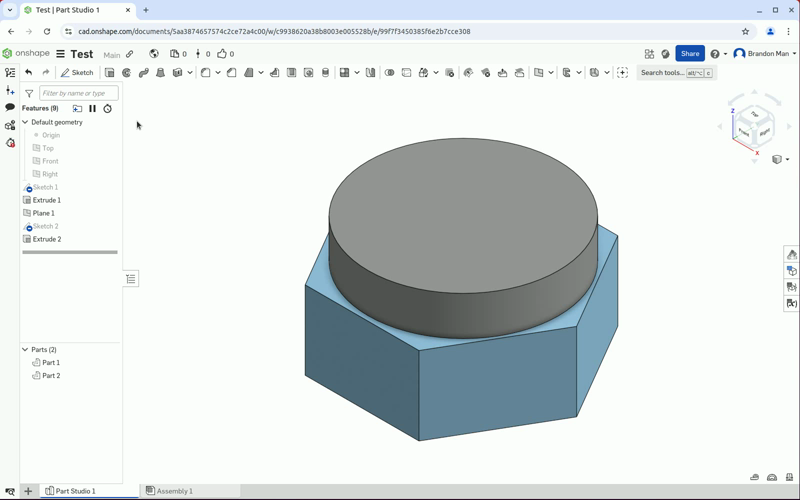
mouse_move(73, 189)
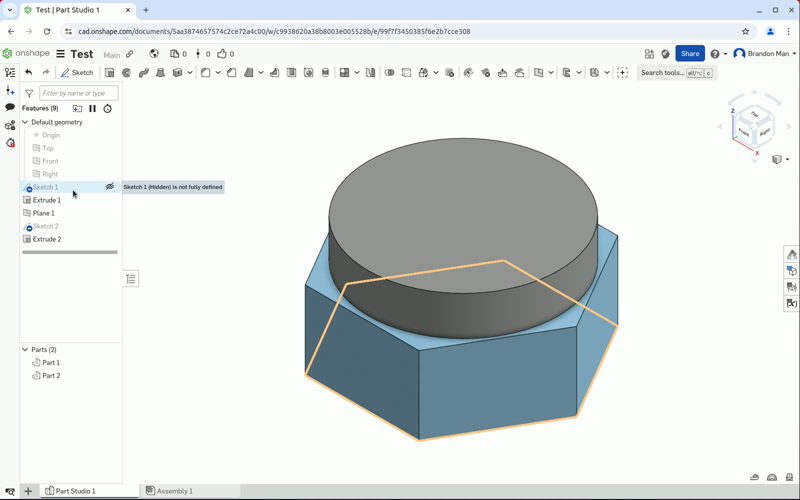
click(73, 189)